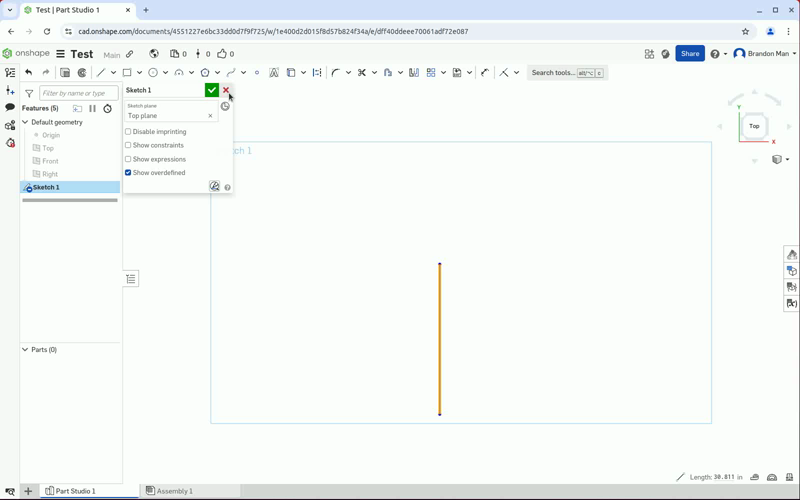
key(shift+h)
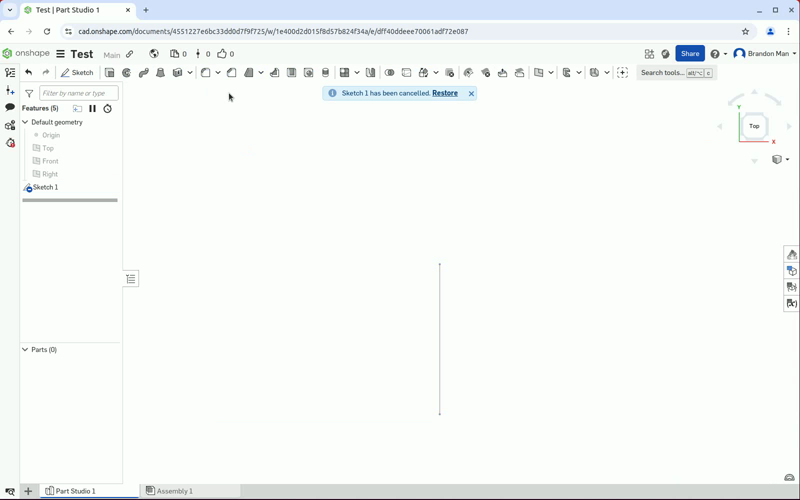
key(shift+s)
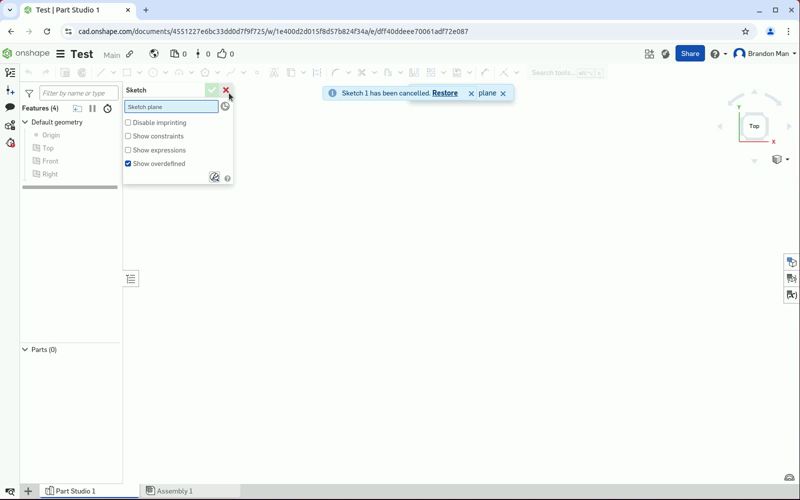
mouse_move(73, 150)
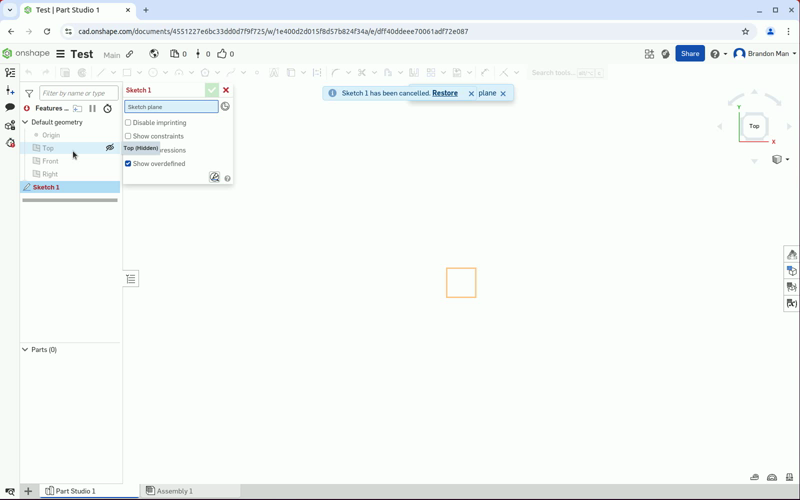
click(73, 150)
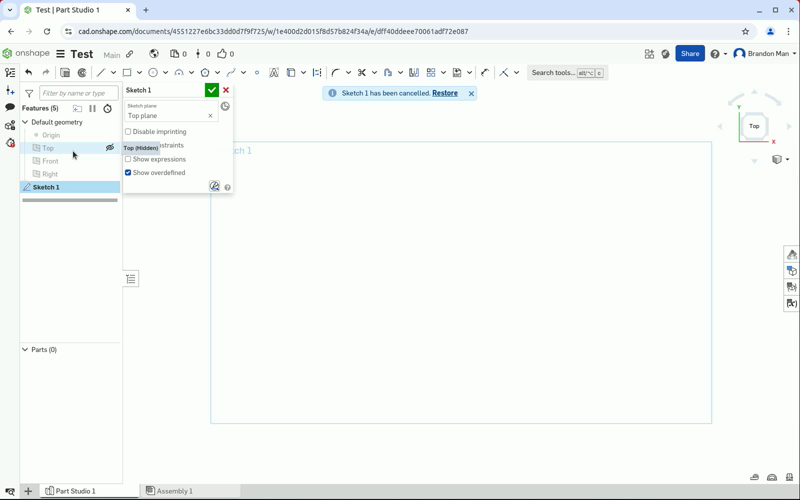
mouse_move(73, 352)
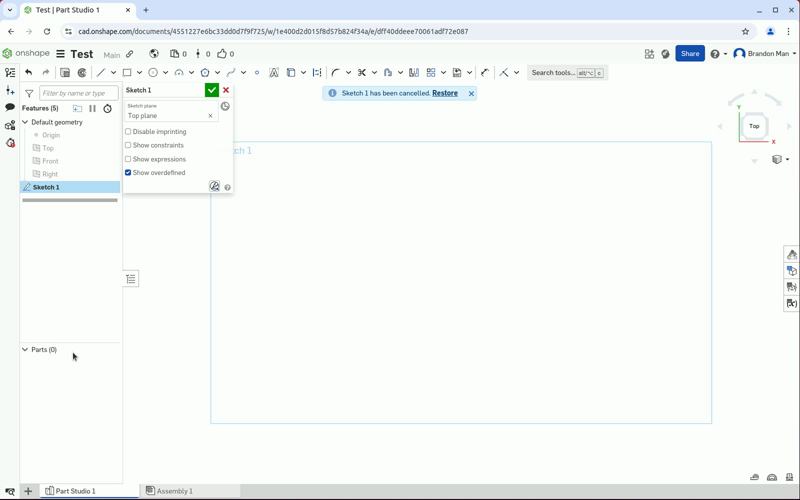
key(y)
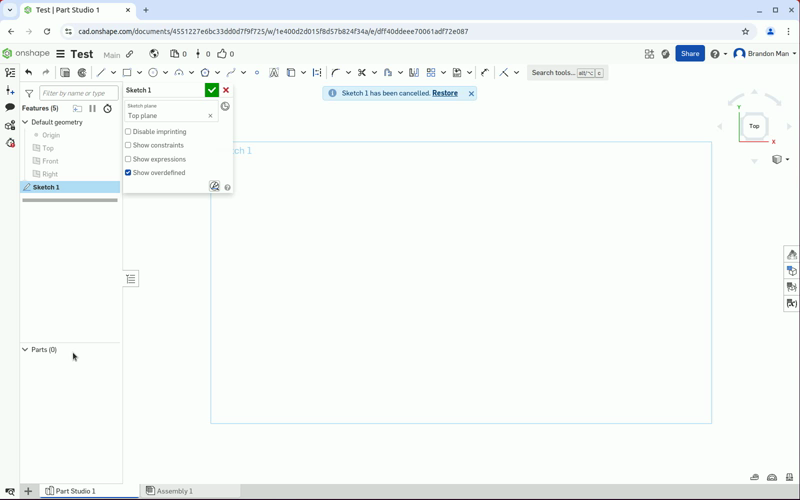
key(l)
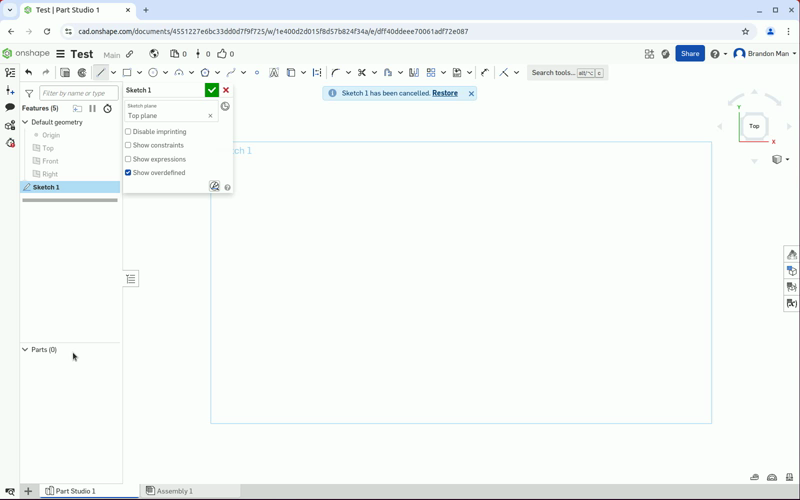
key_down(shift)
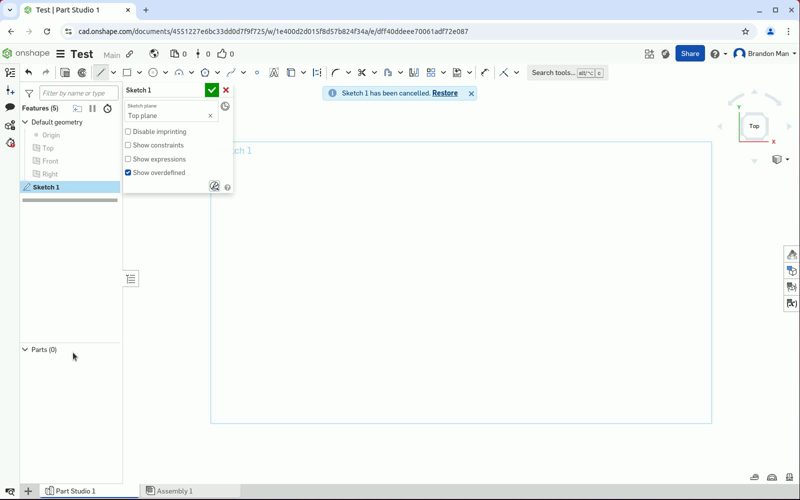
mouse_move(460, 282)
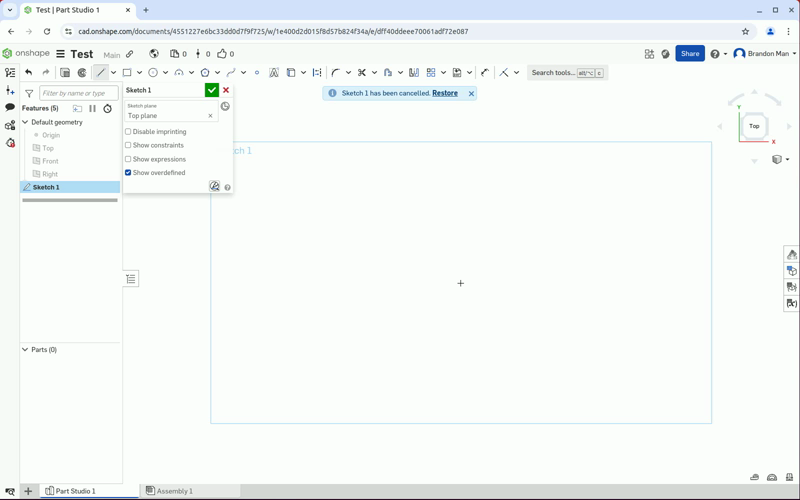
click(460, 282)
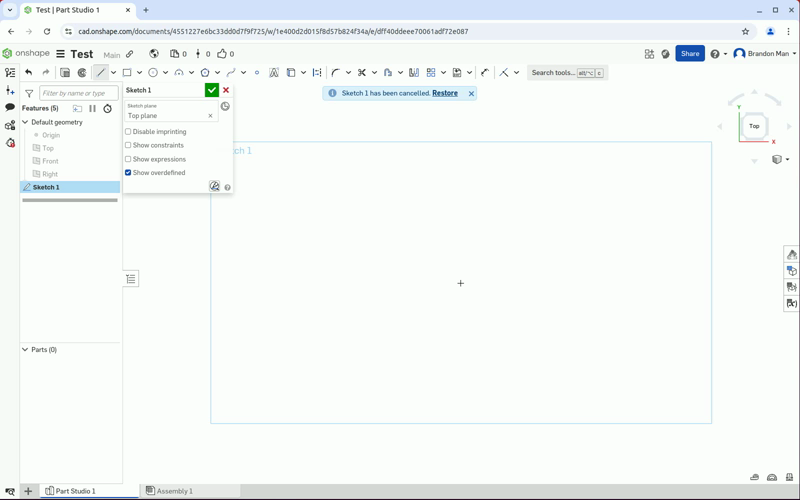
key_up(shift)
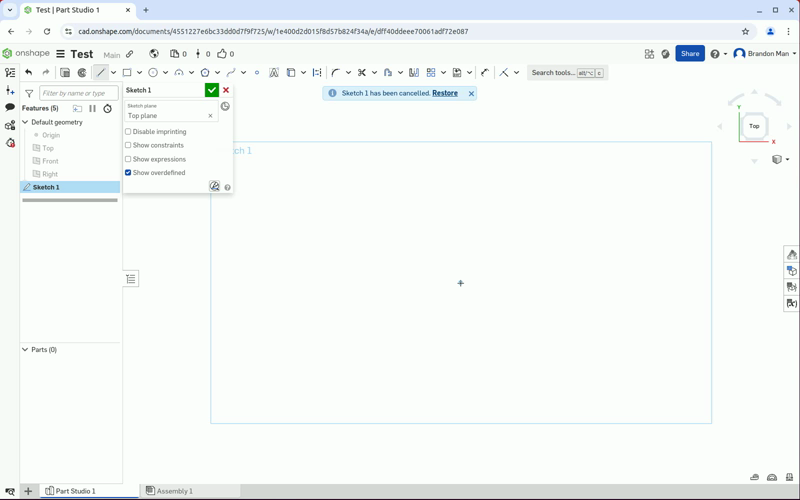
key_down(shift)
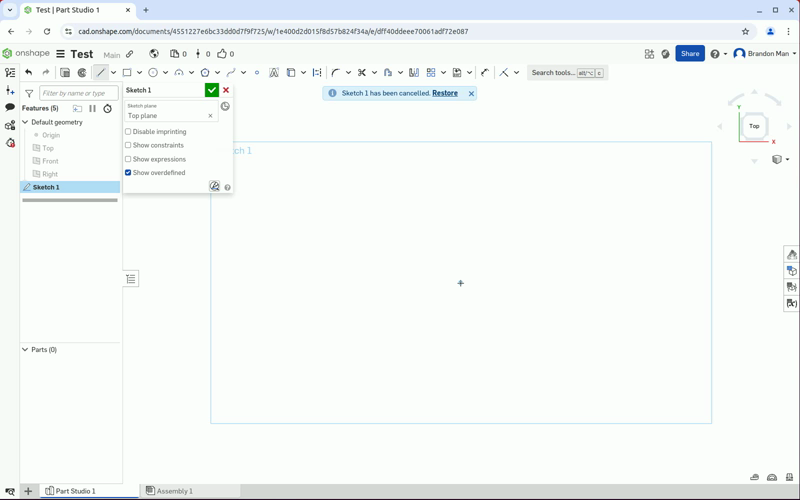
mouse_move(573, 282)
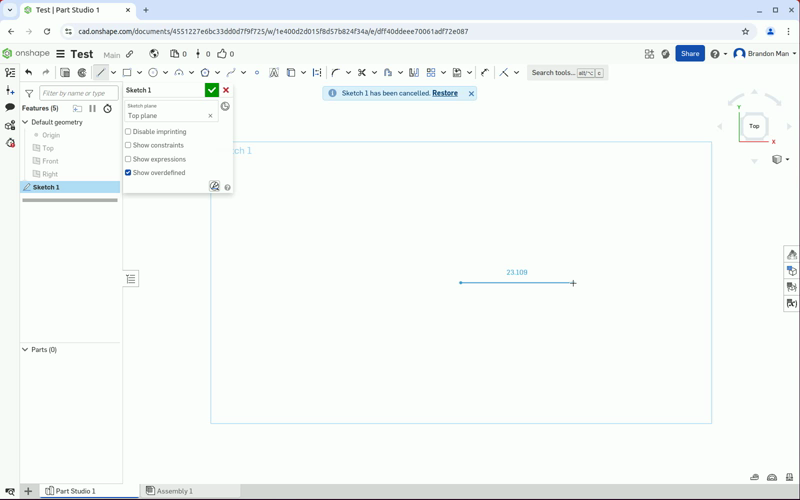
click(573, 282)
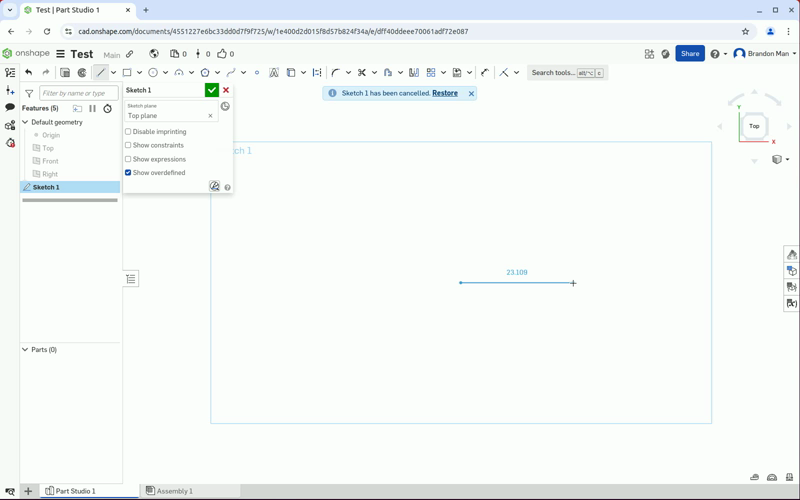
key_up(shift)
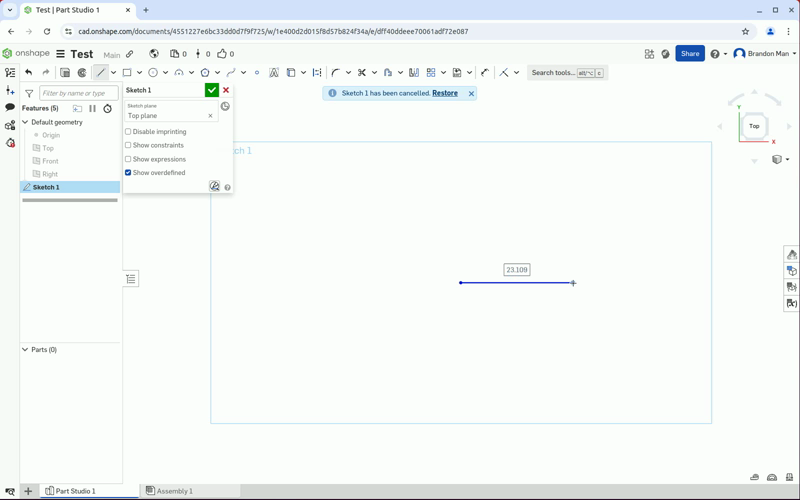
key_down(shift)
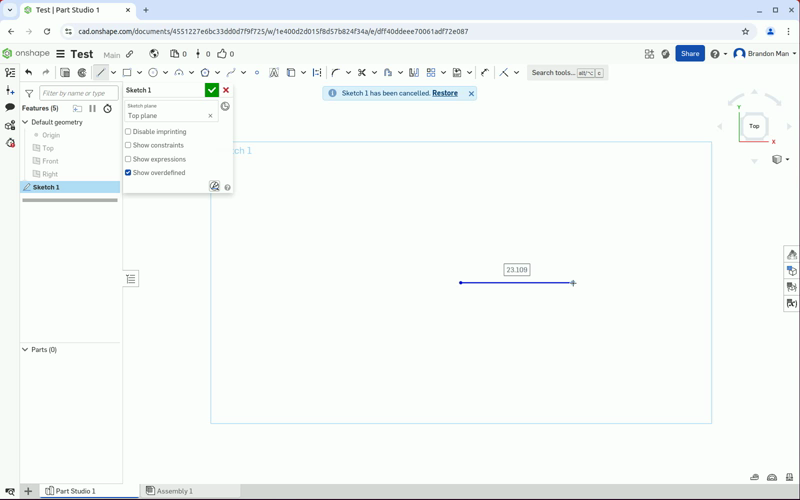
mouse_move(573, 208)
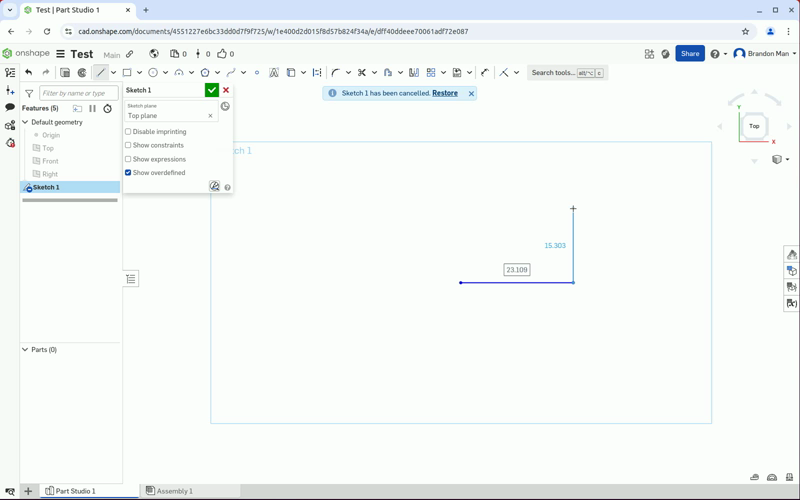
click(573, 208)
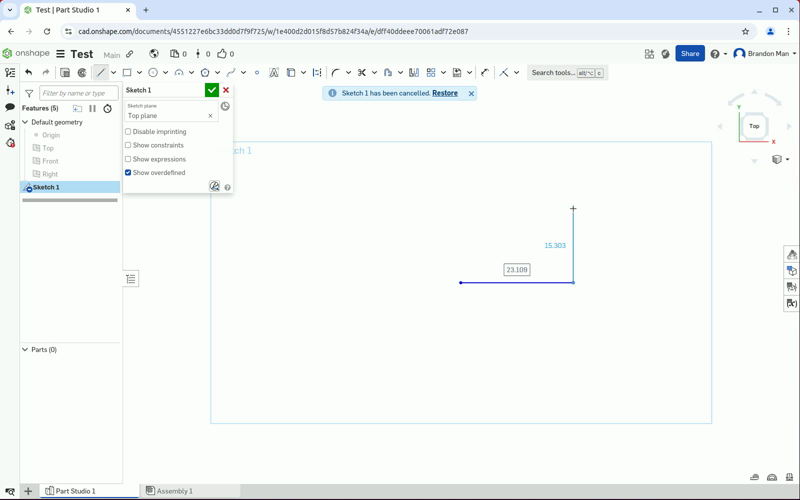
key_up(shift)
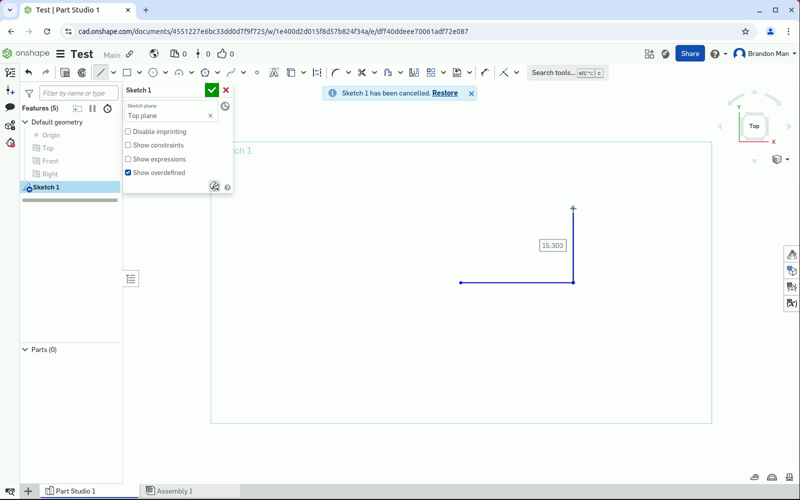
key_down(shift)
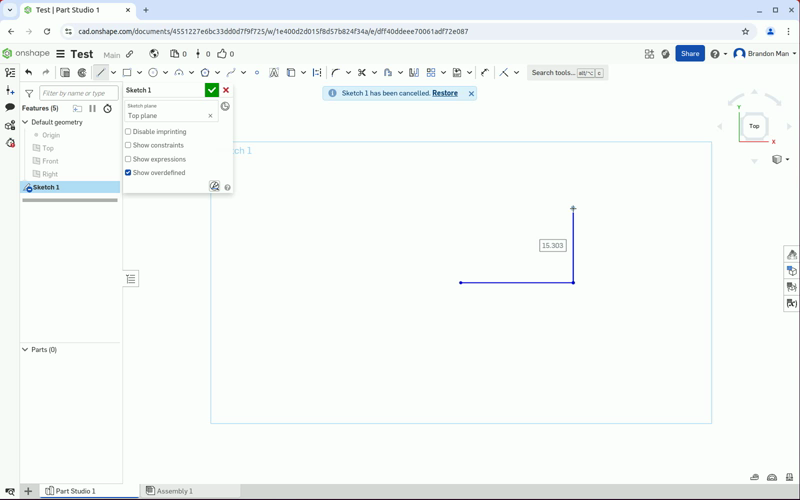
mouse_move(460, 208)
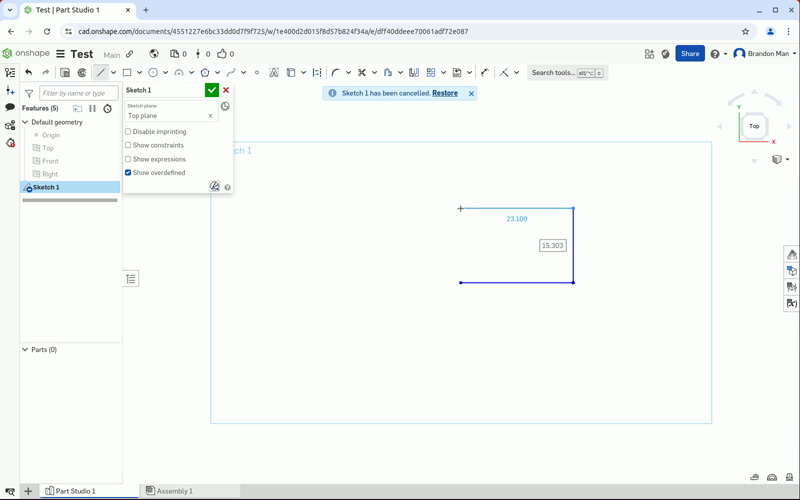
click(460, 208)
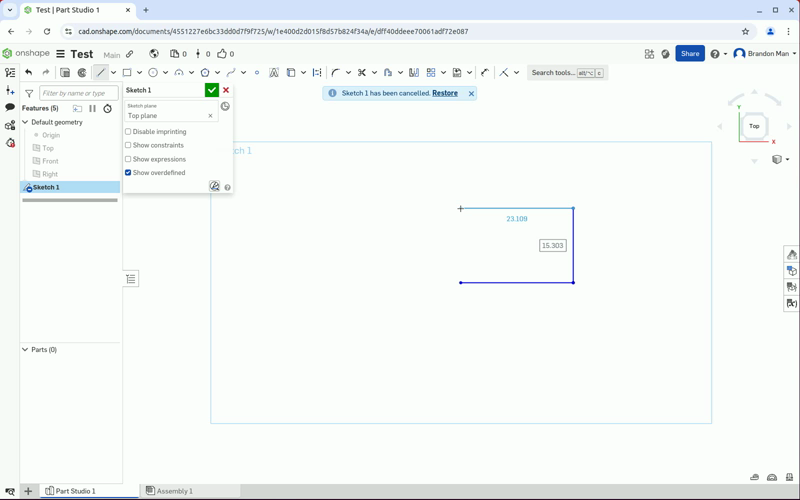
key_up(shift)
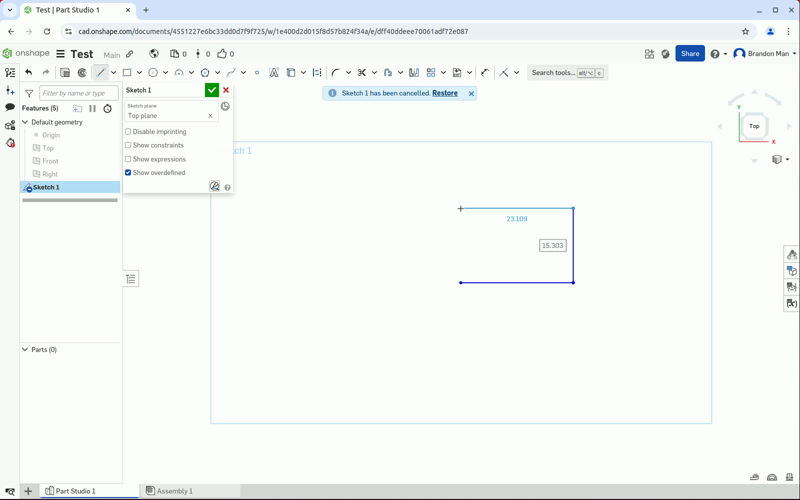
key_down(shift)
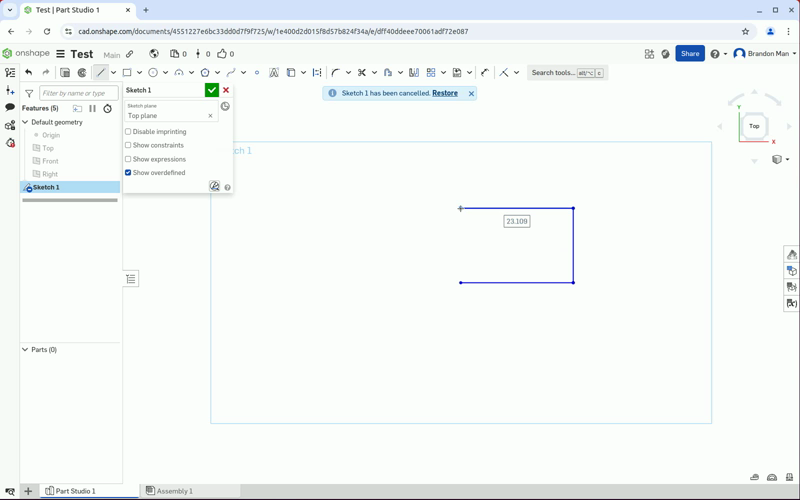
mouse_move(460, 282)
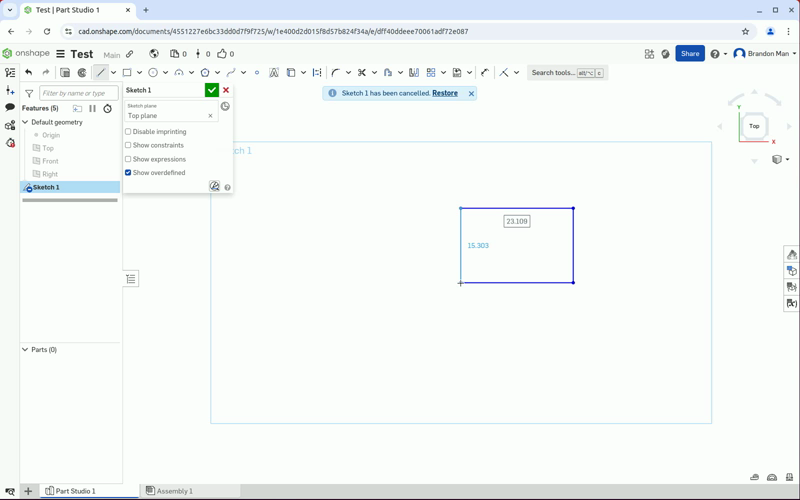
key_up(shift)
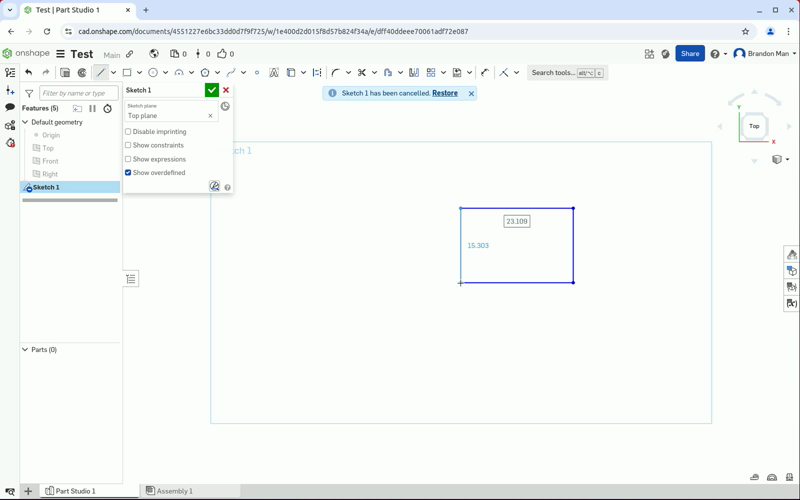
click(460, 282)
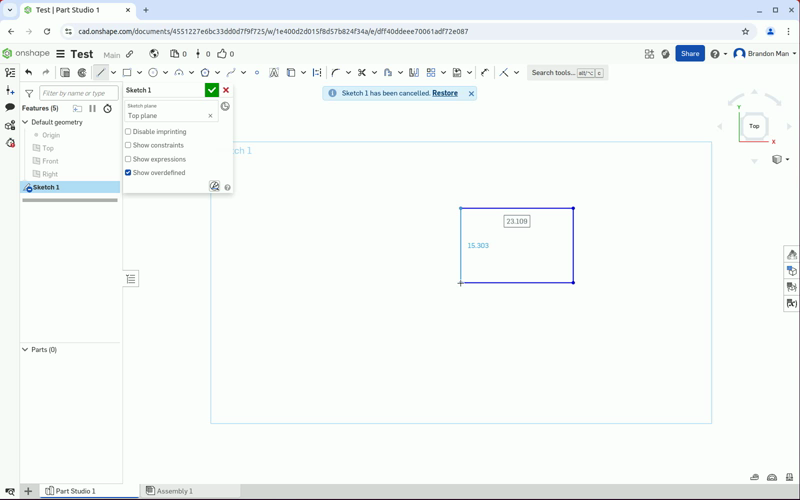
key(esc)
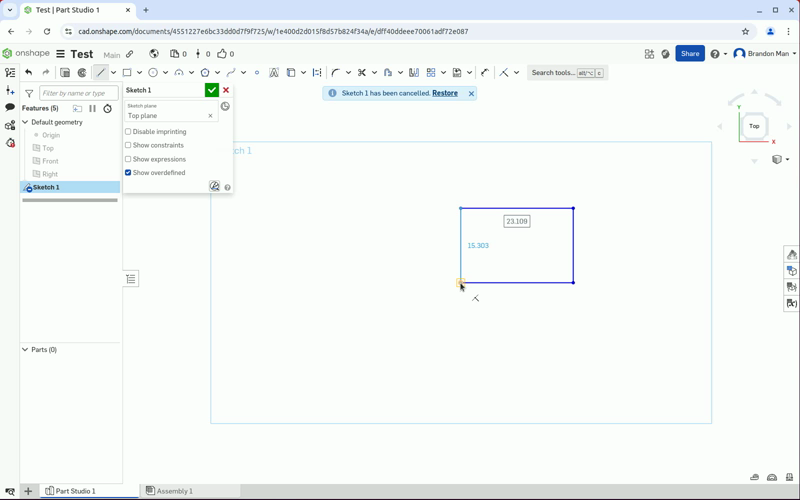
mouse_move(500, 238)
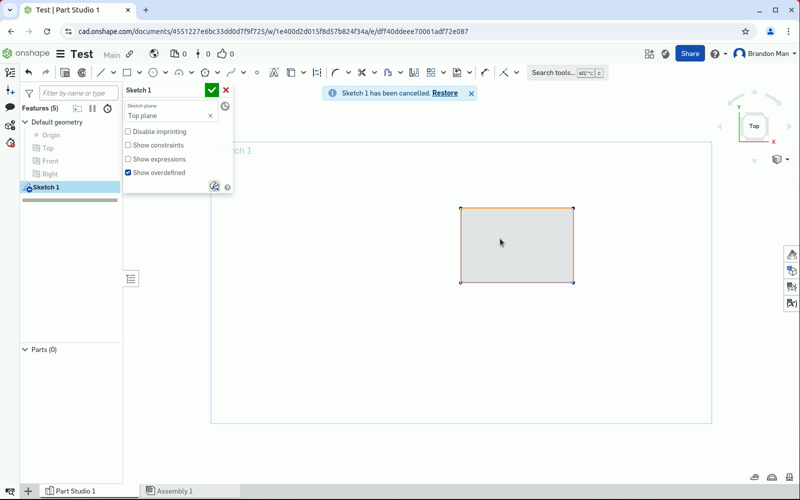
click(500, 238)
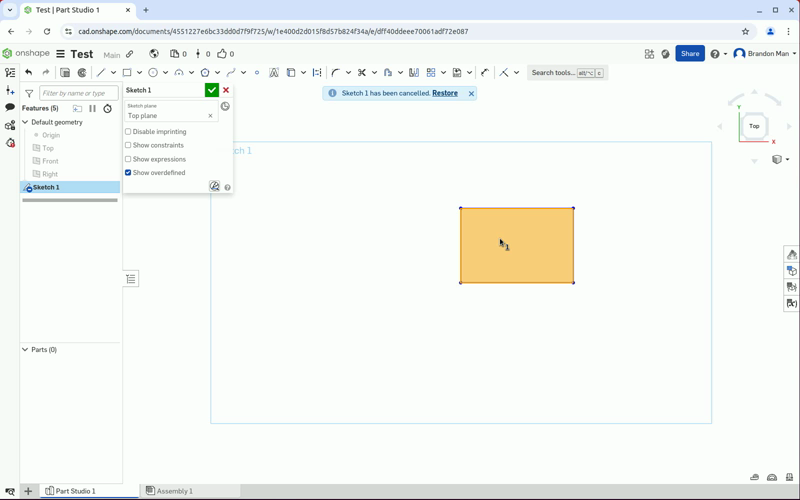
mouse_move(73, 352)
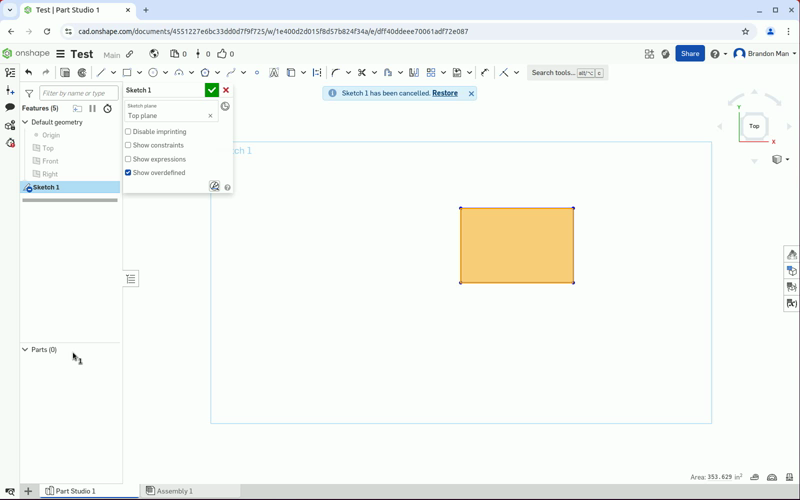
key(shift+y)
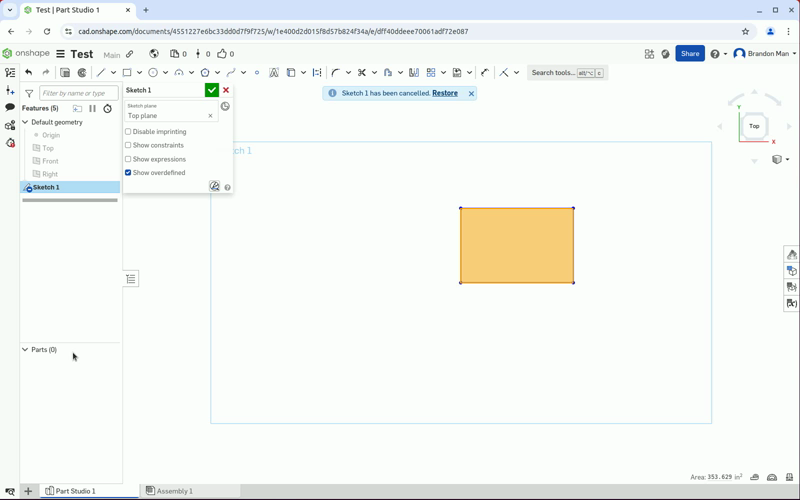
key(shift+e)
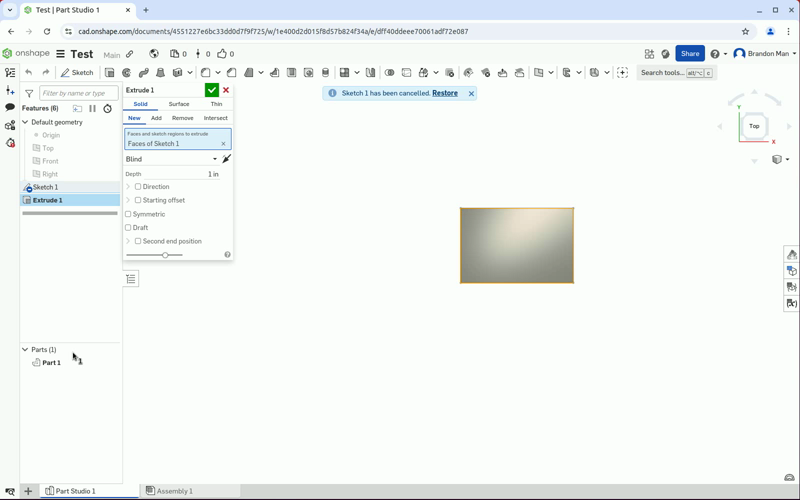
mouse_move(143, 106)
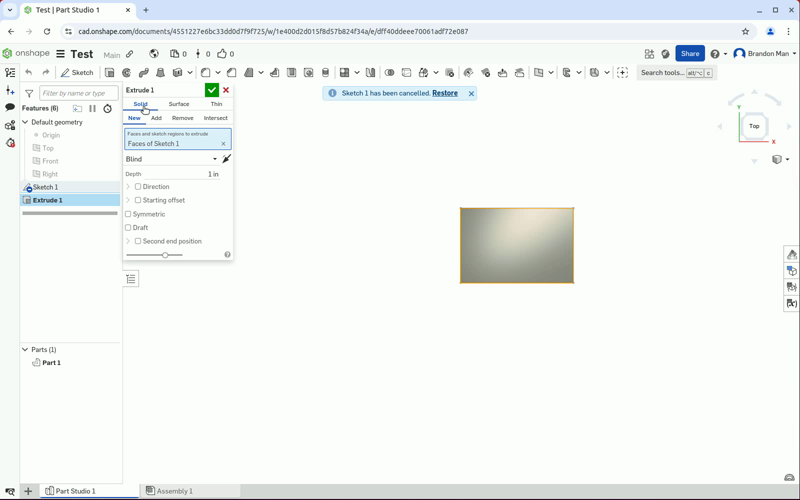
click(143, 106)
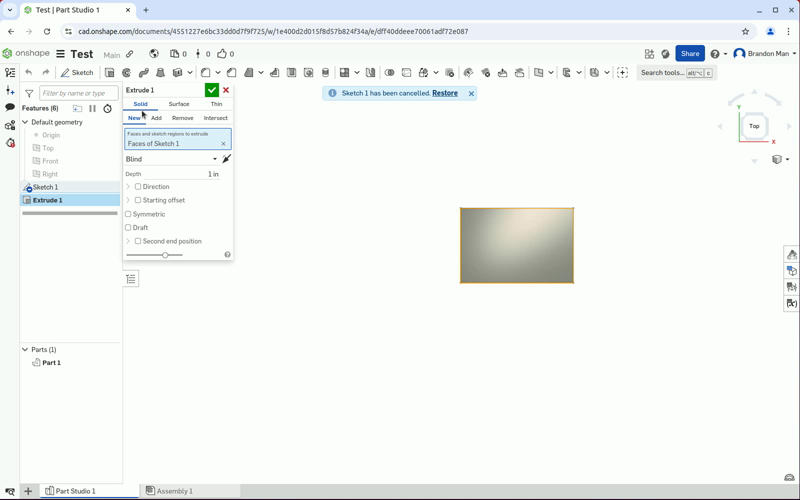
mouse_move(137, 120)
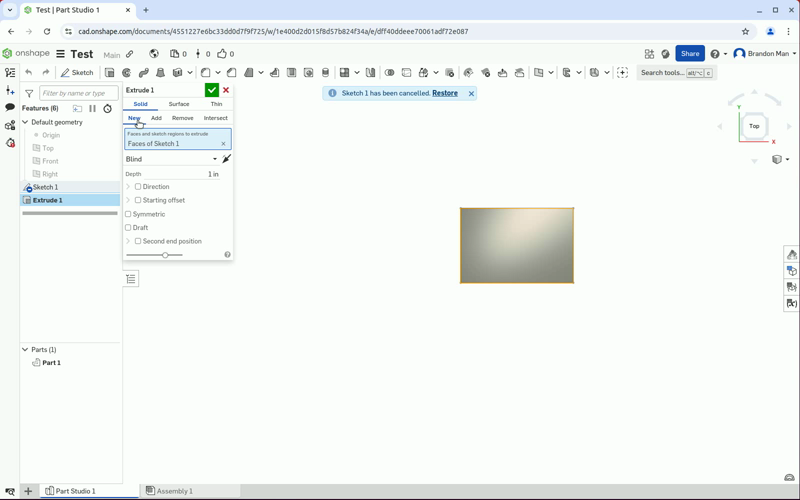
click(137, 120)
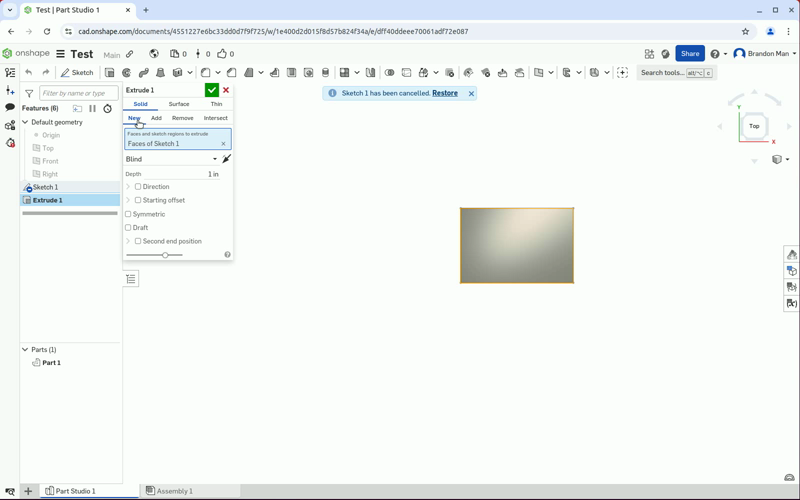
key(tab, 4)
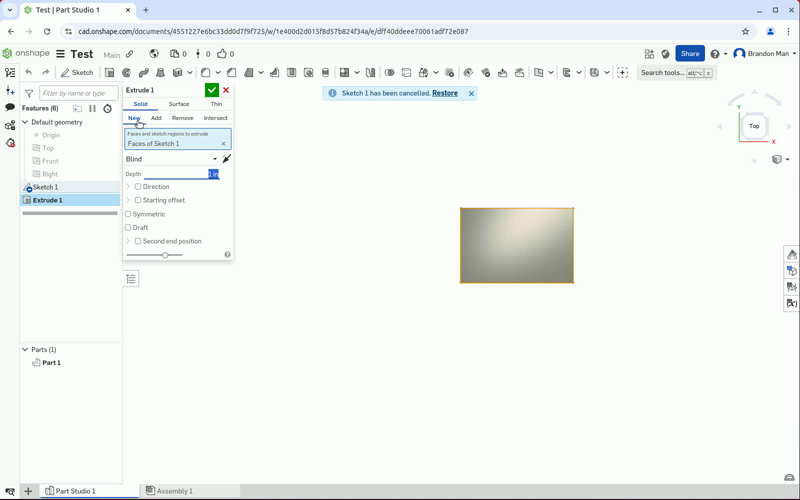
text(3.851)
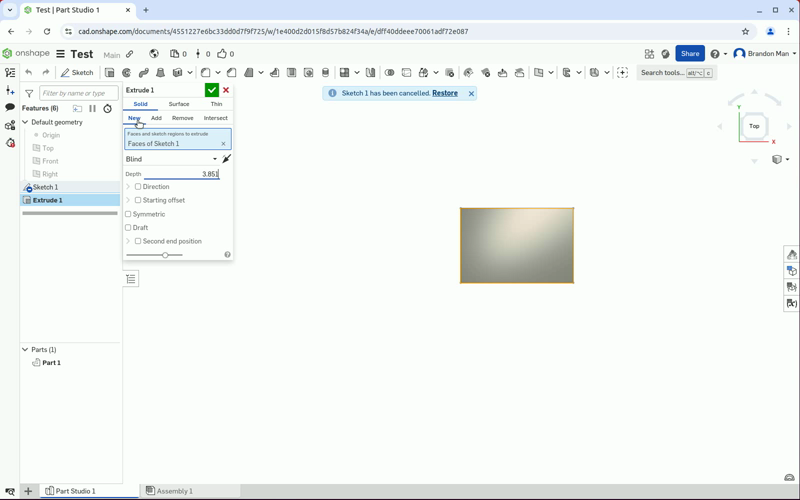
key(enter)
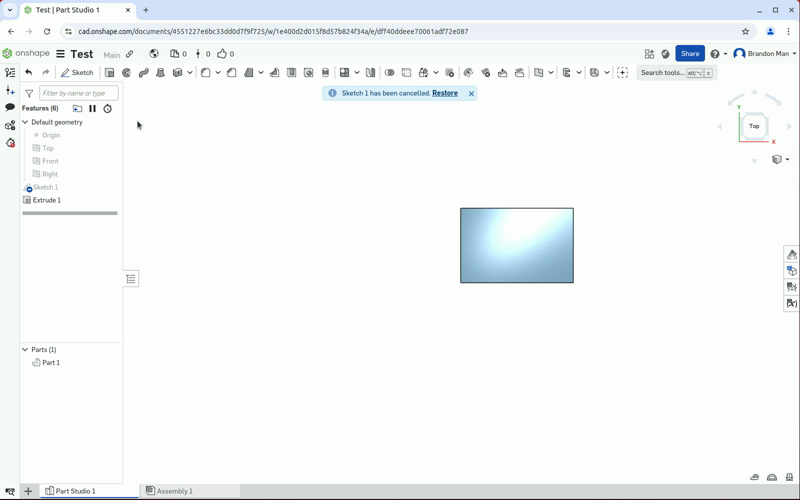
key(shift+h)
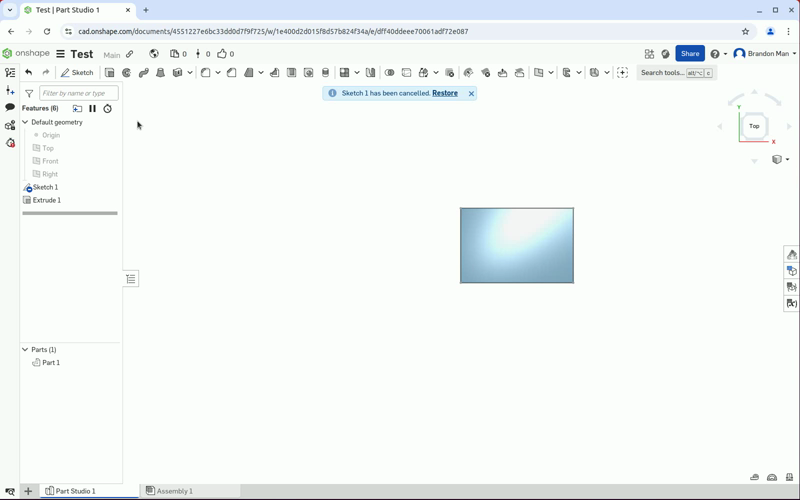
key(shift+h)
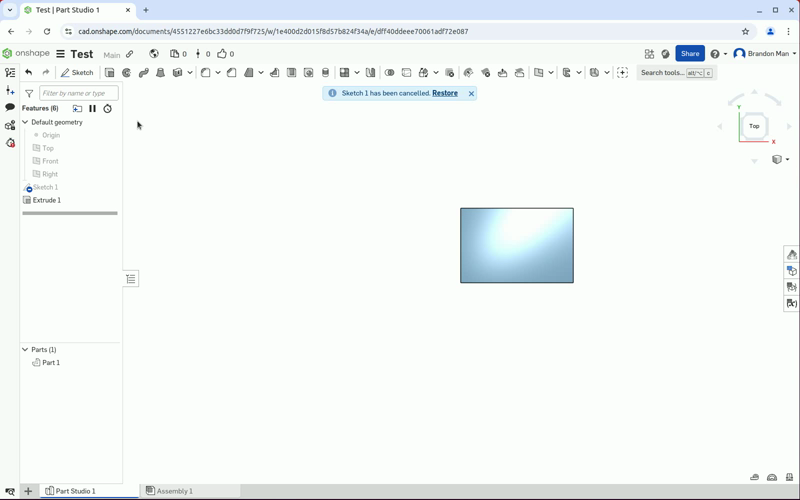
mouse_move(73, 189)
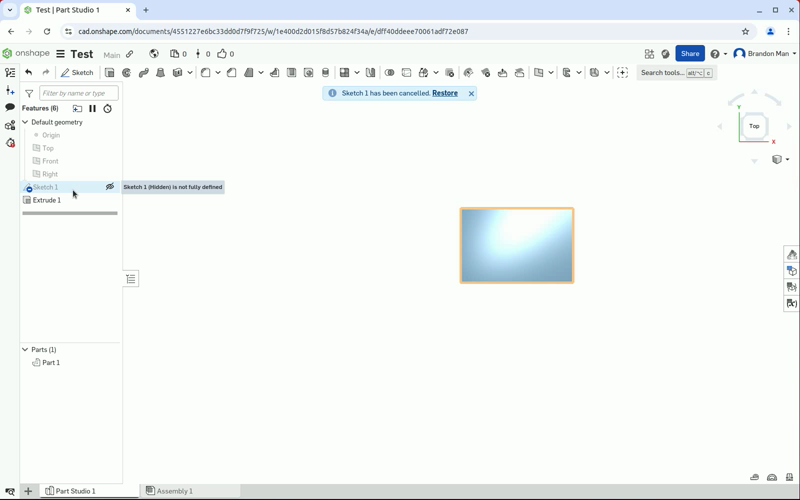
click(73, 189)
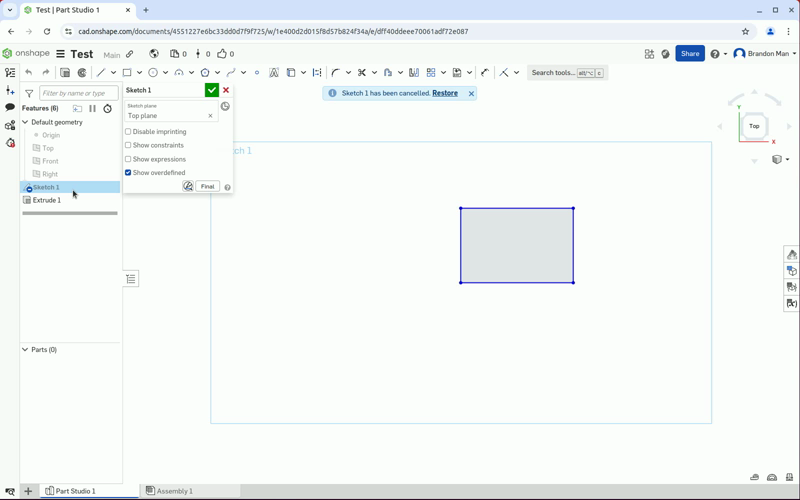
mouse_move(229, 92)
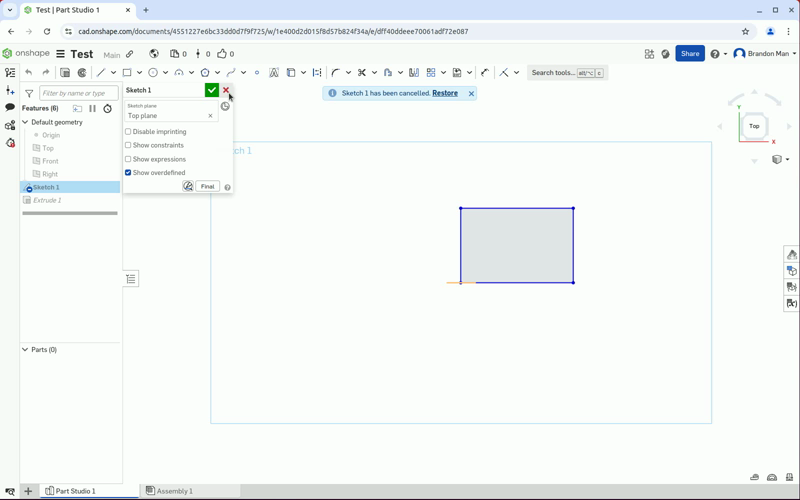
click(229, 92)
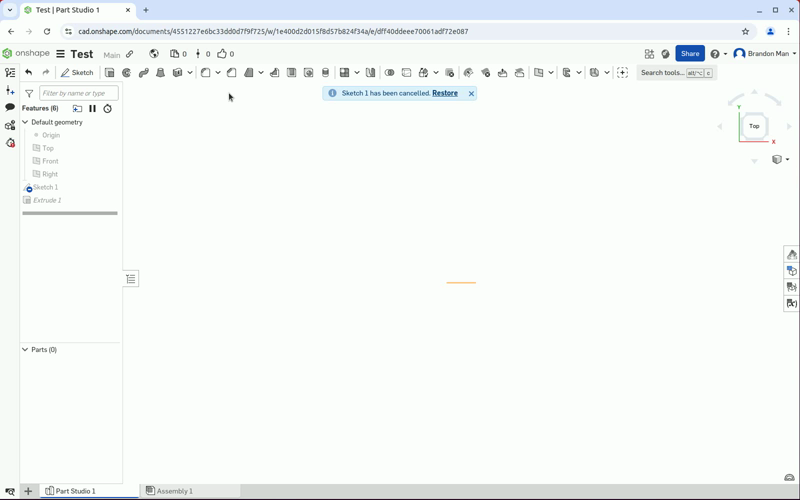
mouse_move(73, 352)
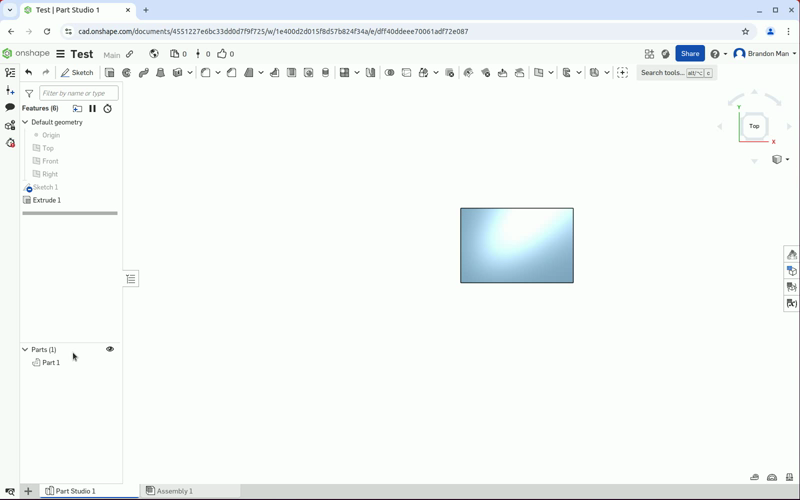
key(y)
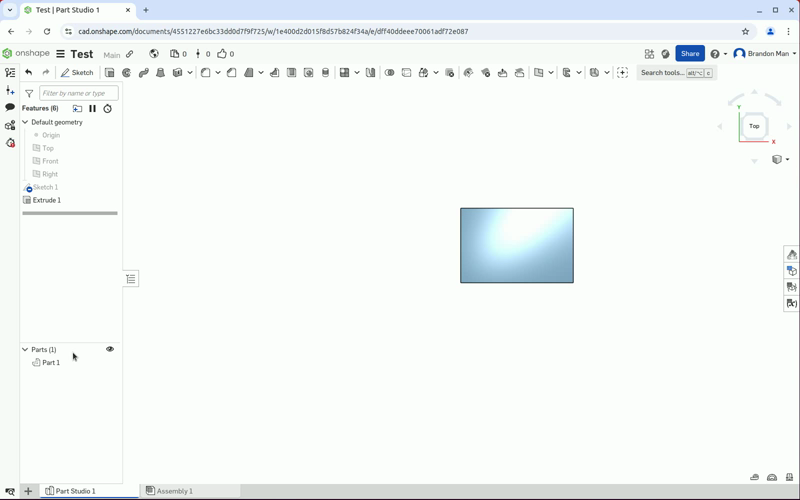
key(shift+p)
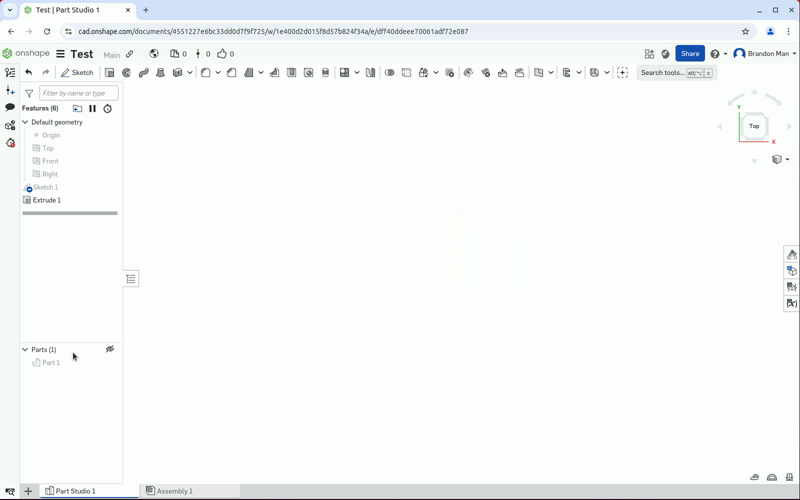
key(space)
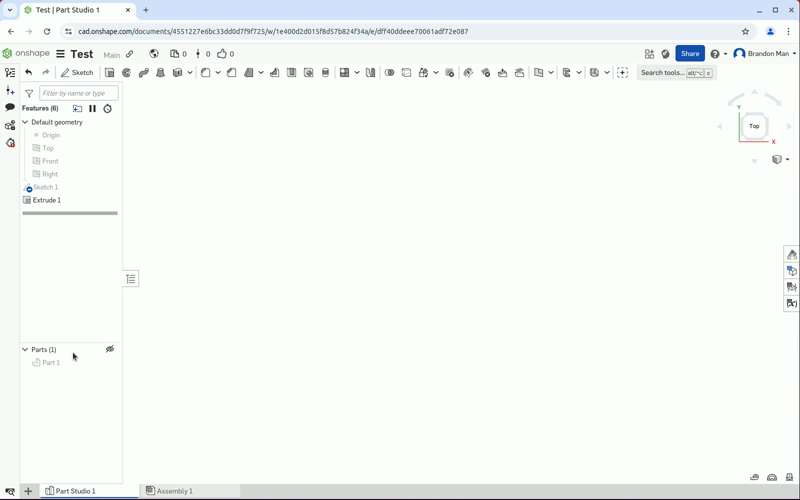
key_down(shift)
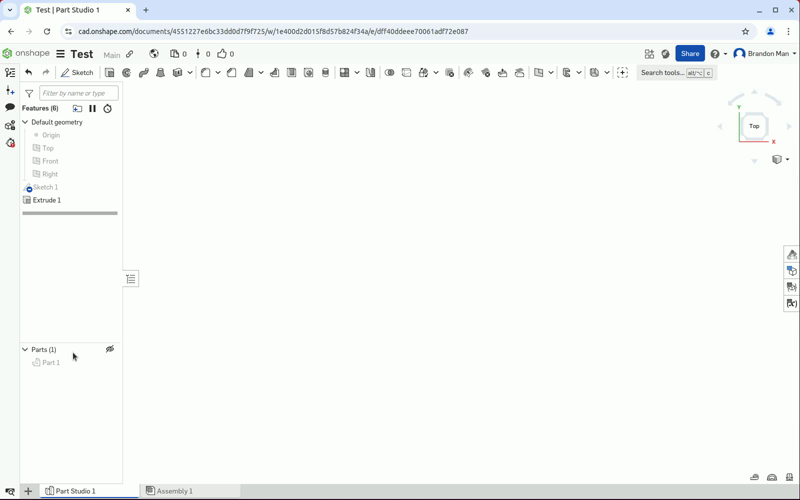
key(up)
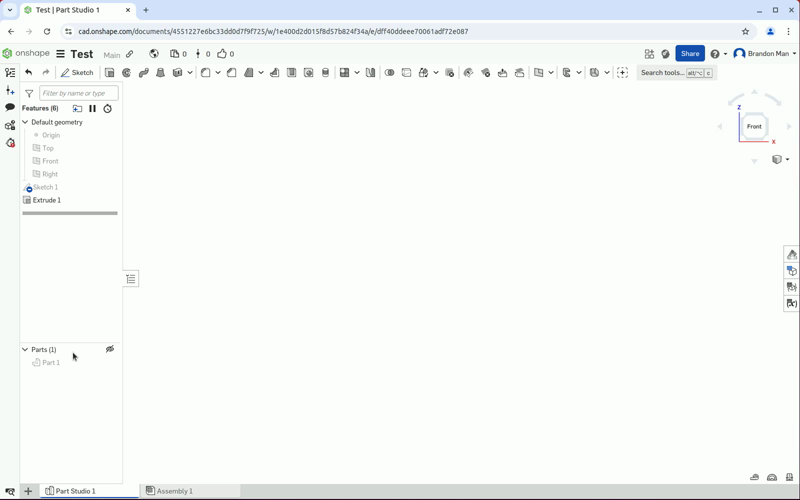
key_up(shift)
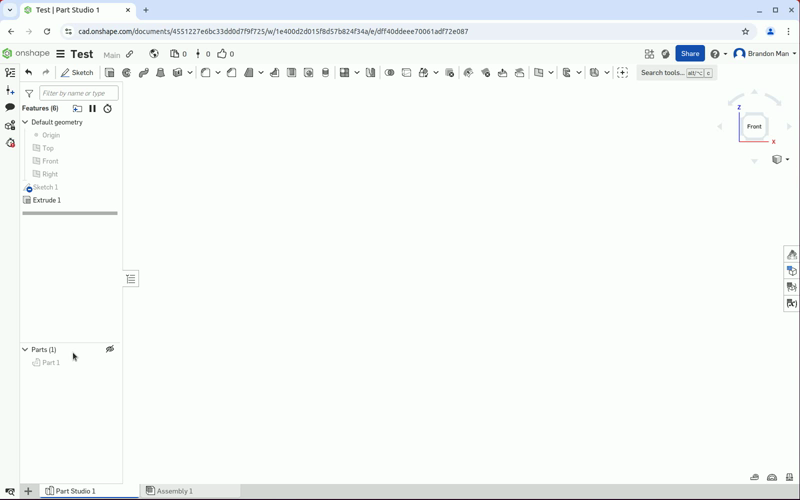
key(space)
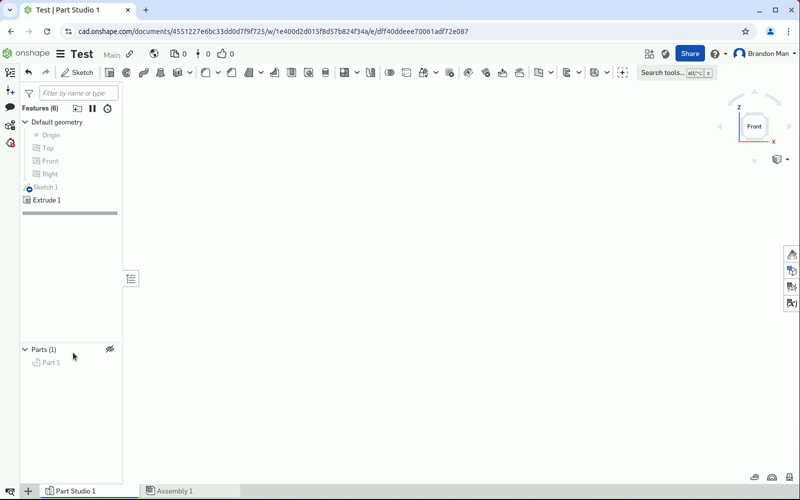
key_down(shift)
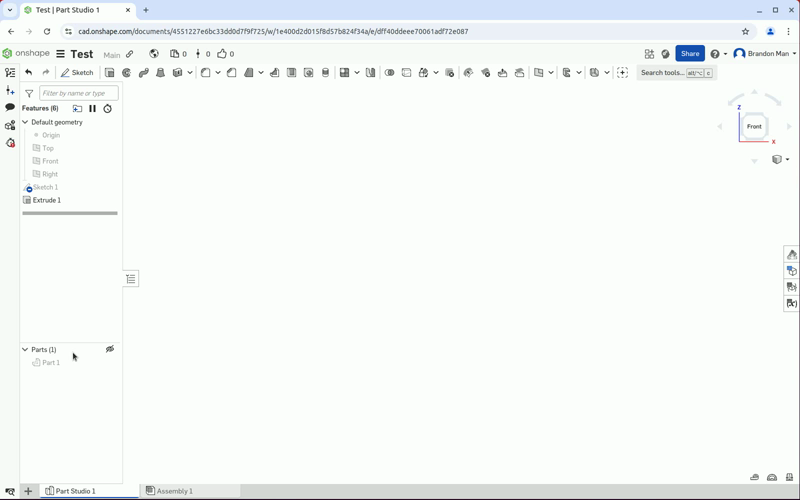
key(left)
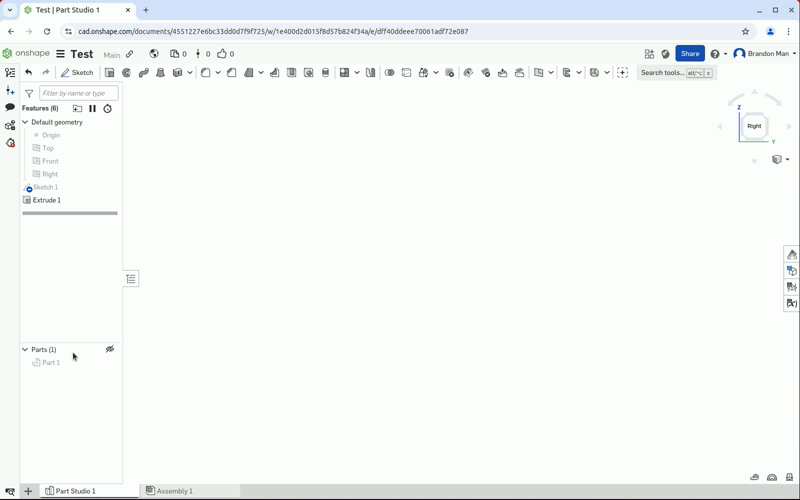
key_up(shift)
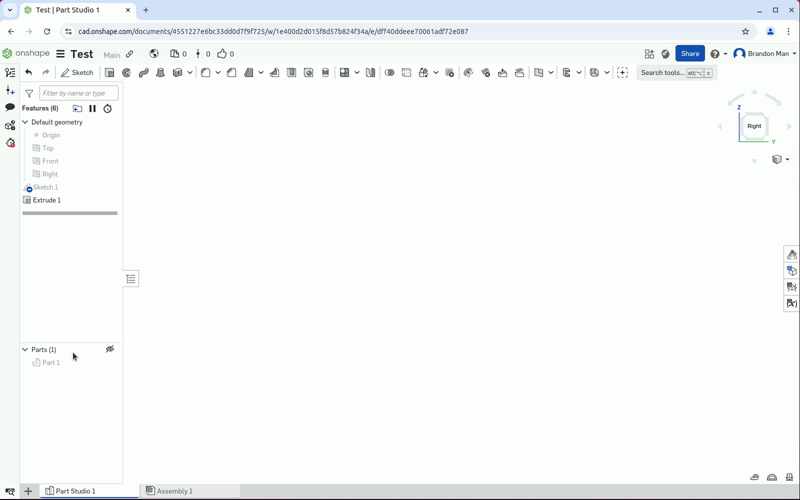
mouse_move(73, 352)
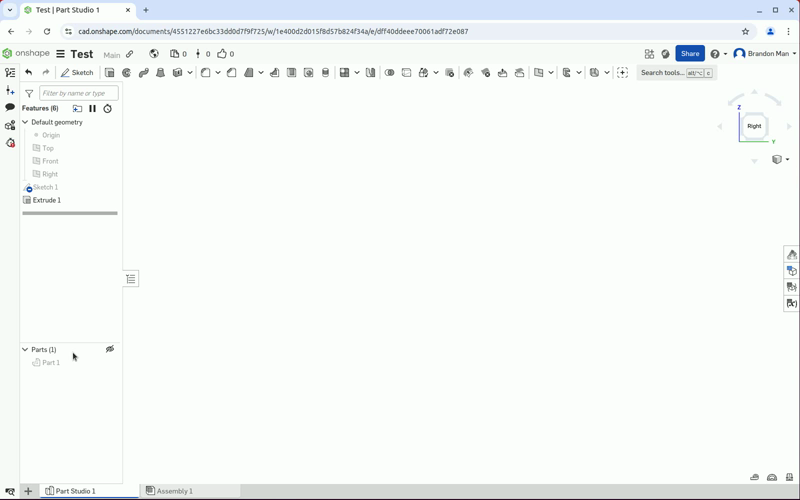
key(shift+y)
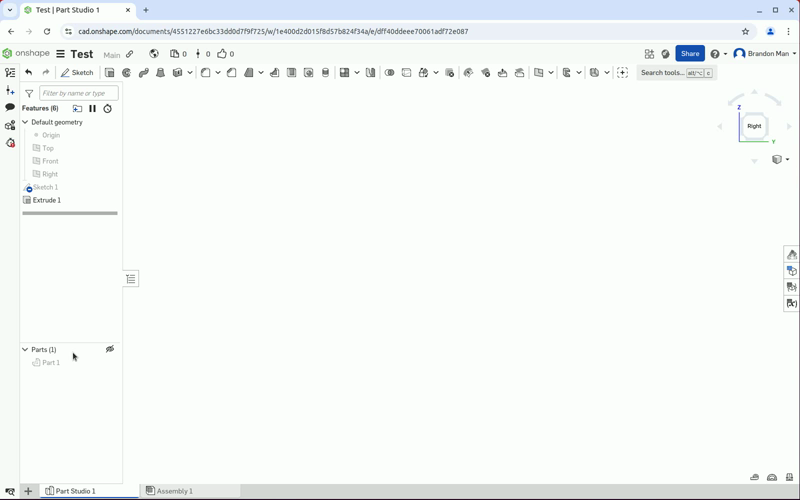
key(shift+s)
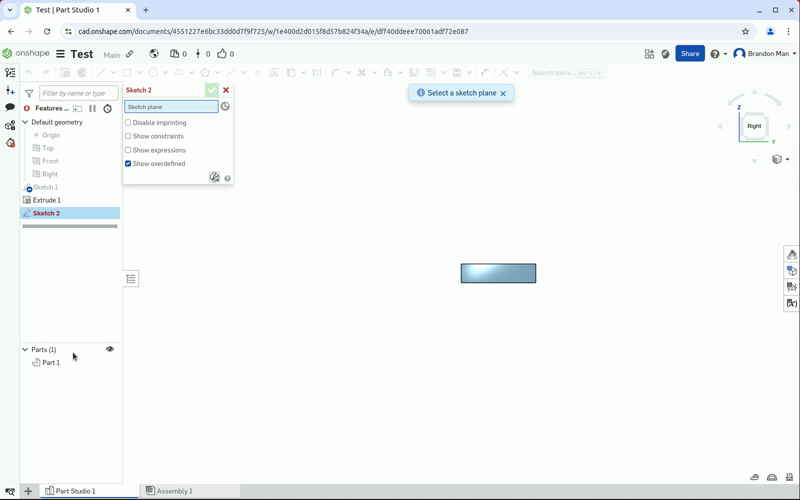
mouse_move(73, 176)
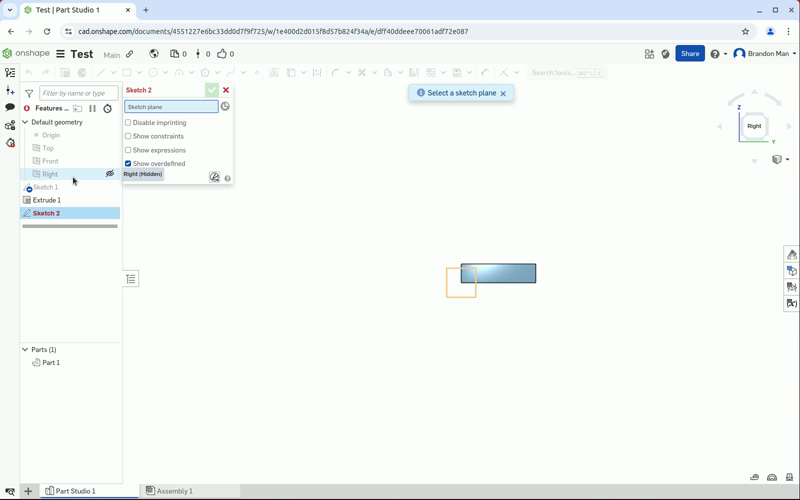
click(73, 176)
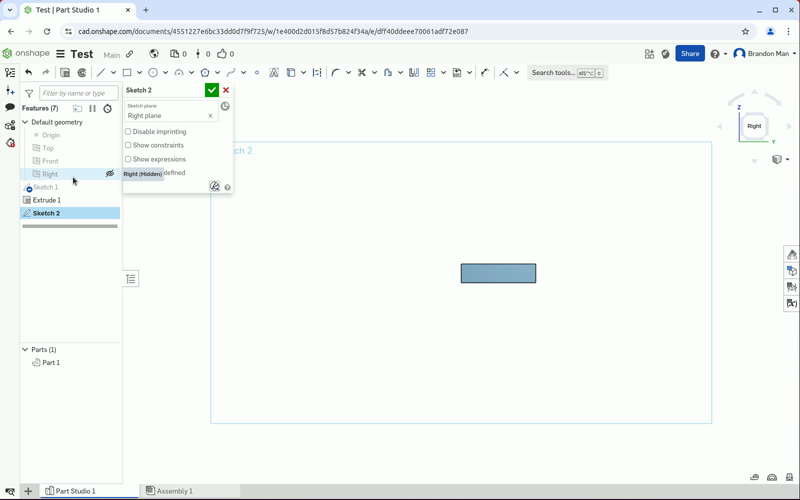
mouse_move(73, 352)
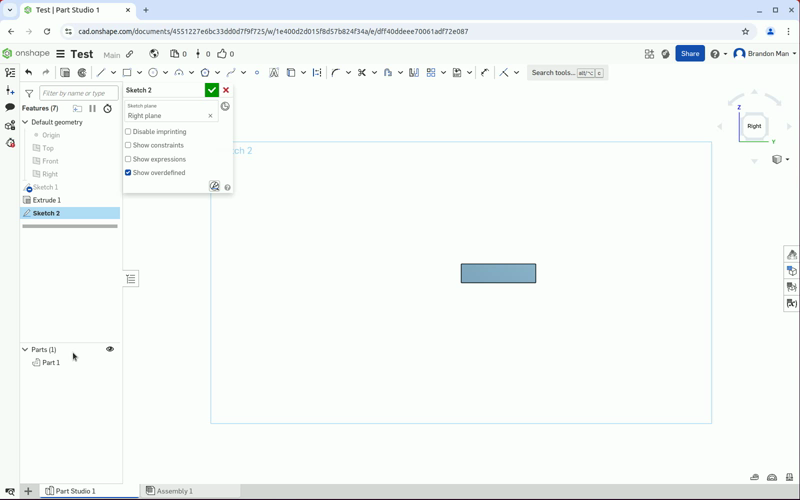
key(y)
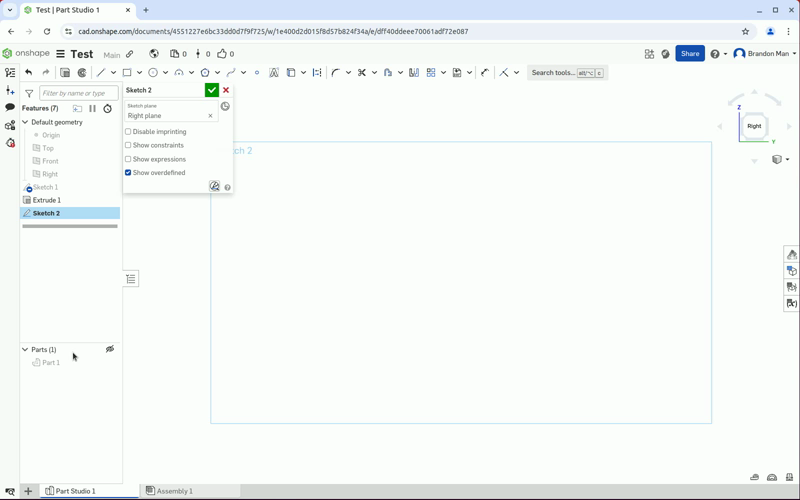
key(l)
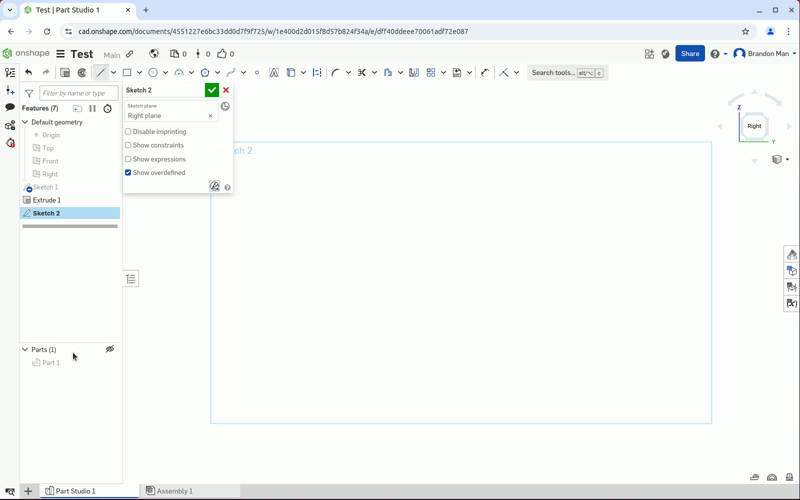
key_down(shift)
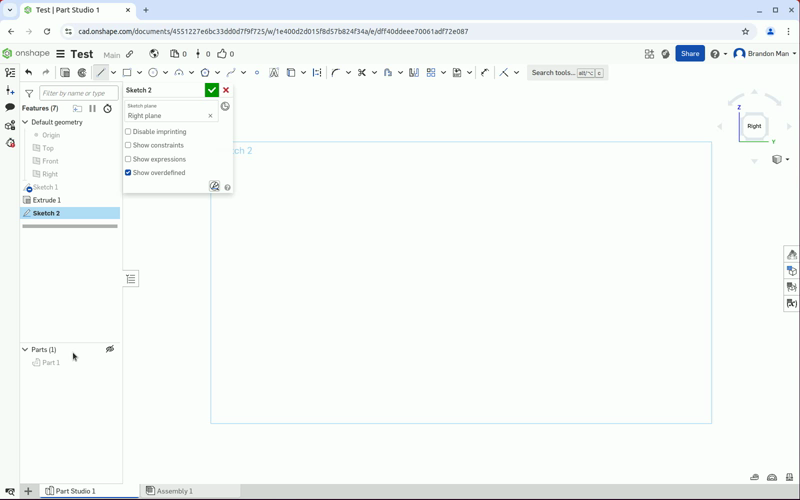
mouse_move(460, 264)
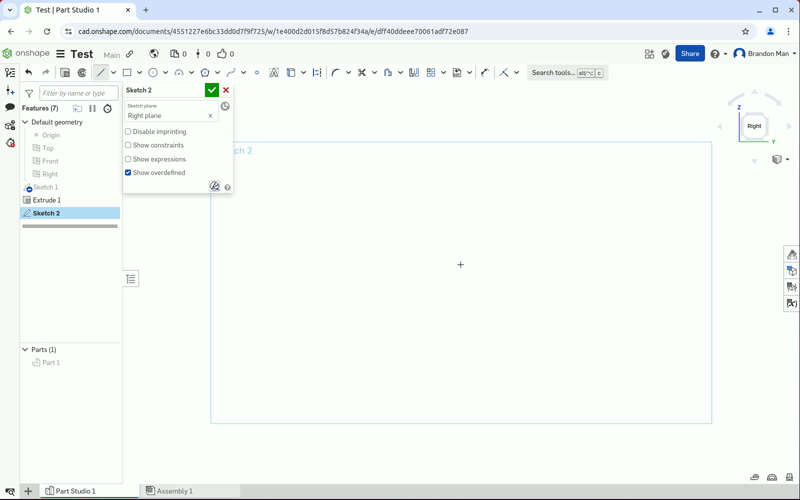
click(460, 264)
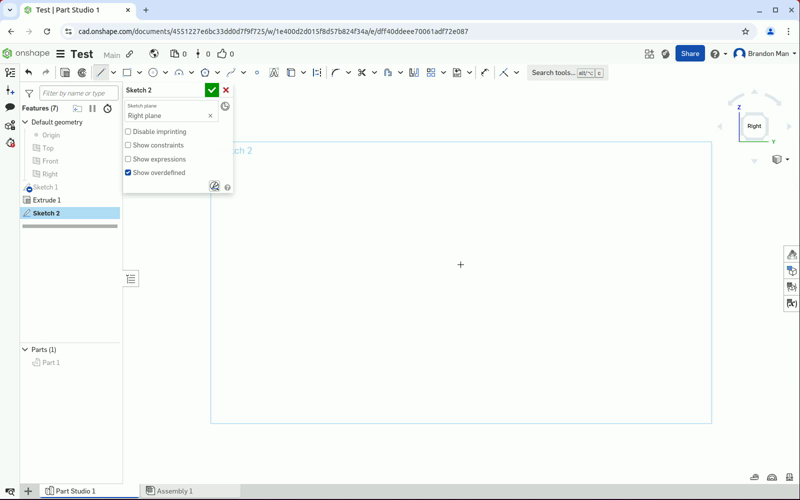
key_up(shift)
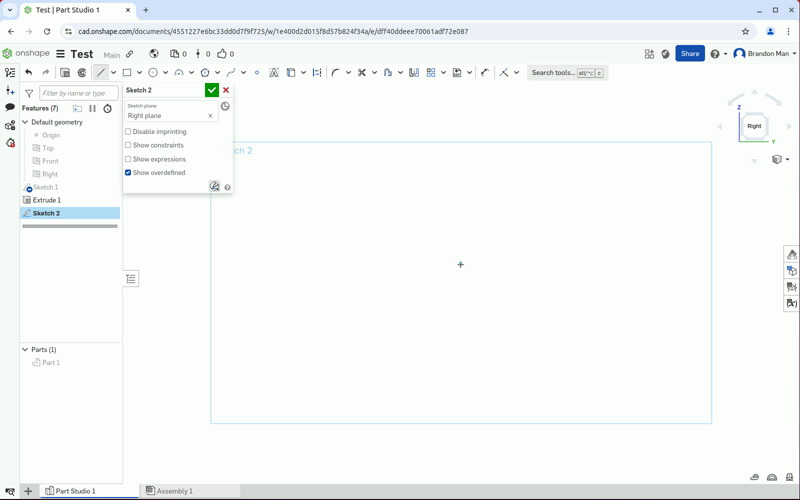
key_down(shift)
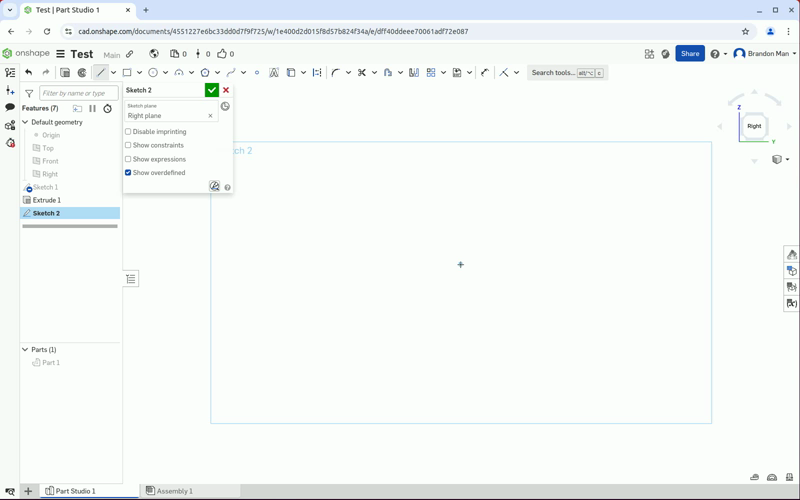
mouse_move(536, 264)
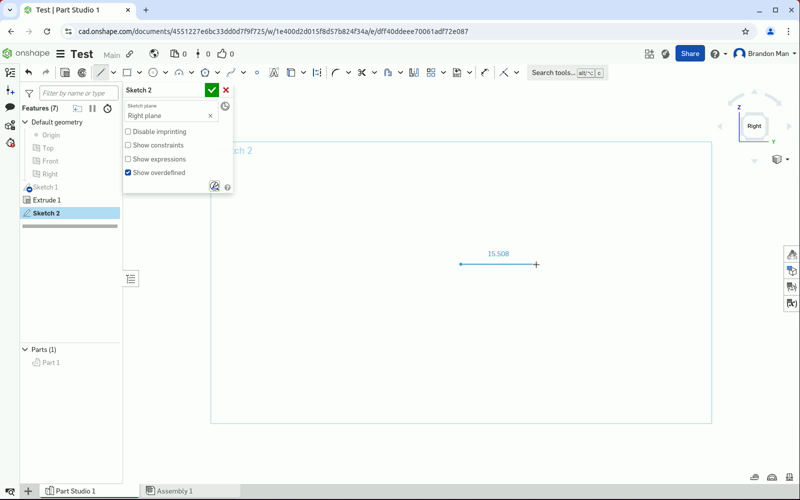
click(536, 264)
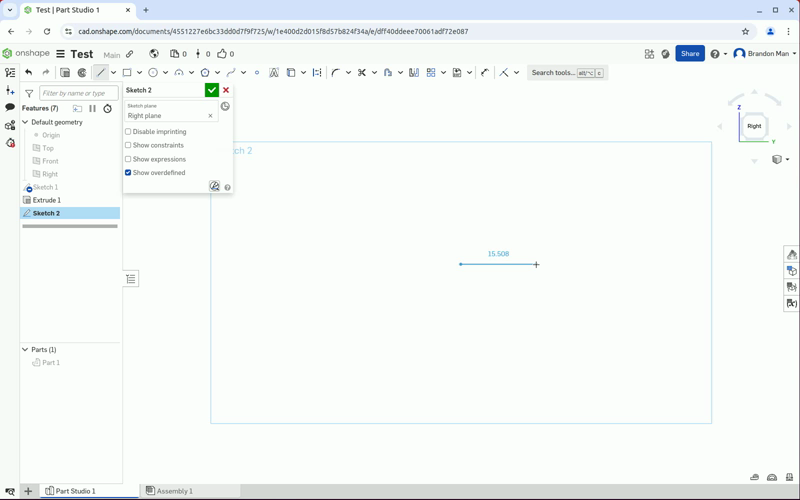
key_up(shift)
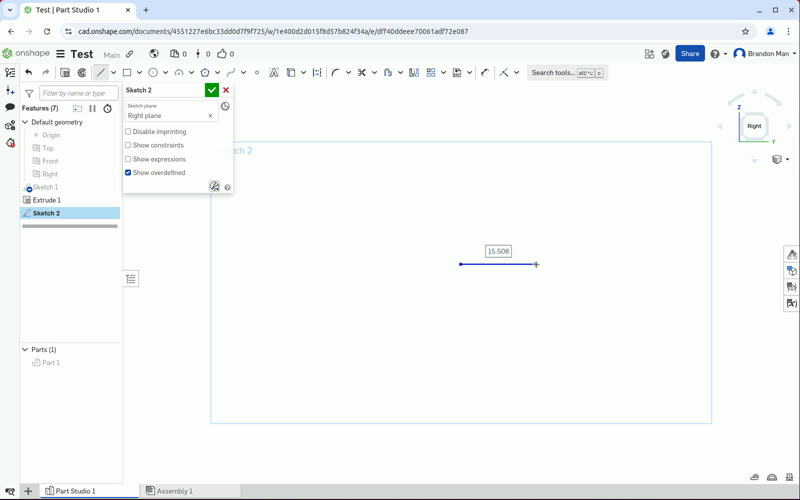
key_down(shift)
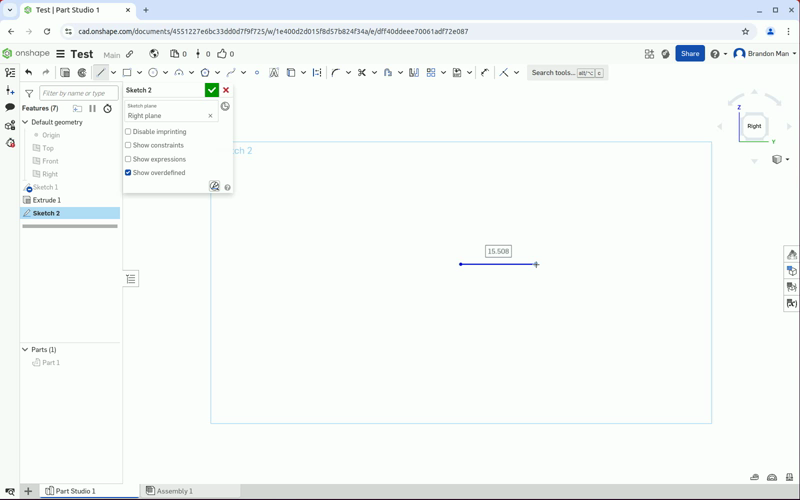
mouse_move(566, 264)
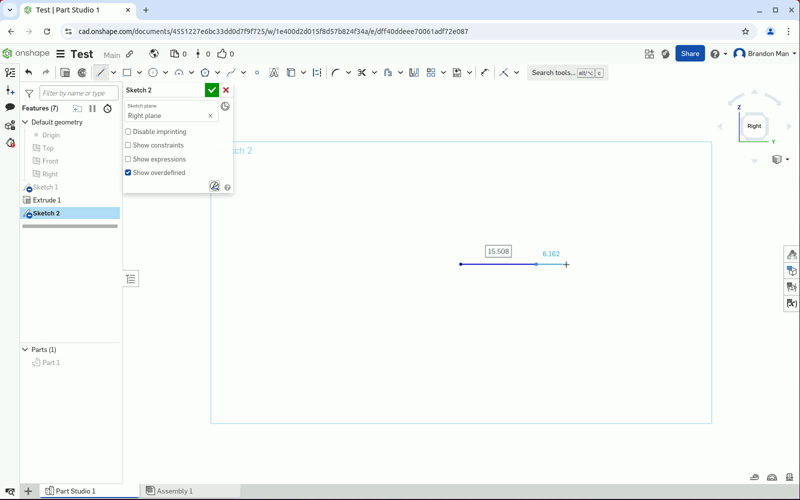
mouse_move(536, 245)
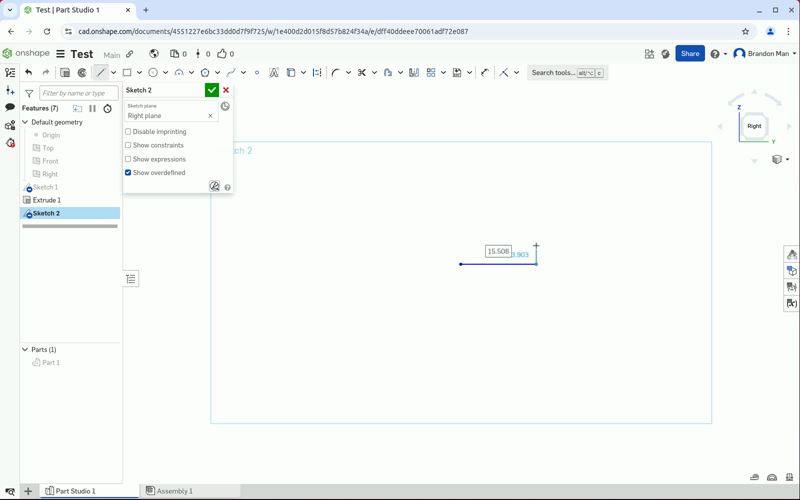
click(536, 245)
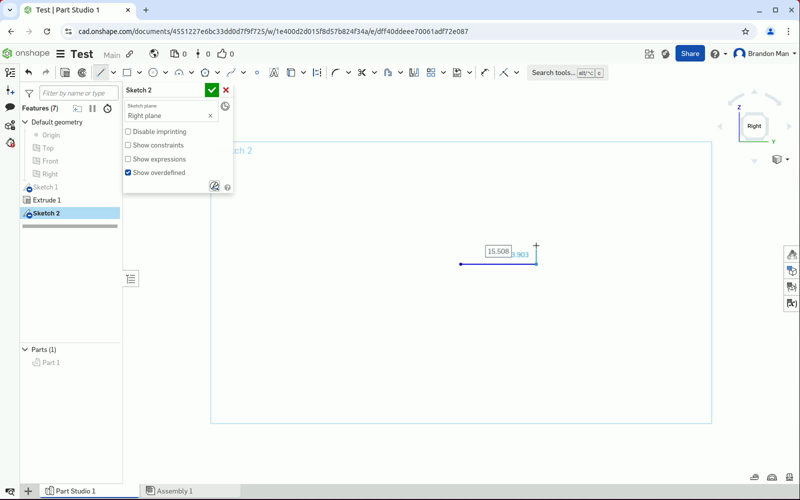
key_up(shift)
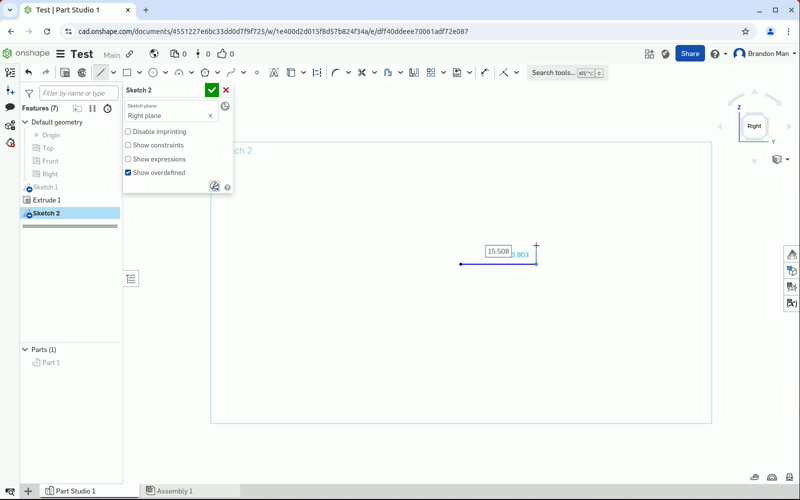
key(esc)
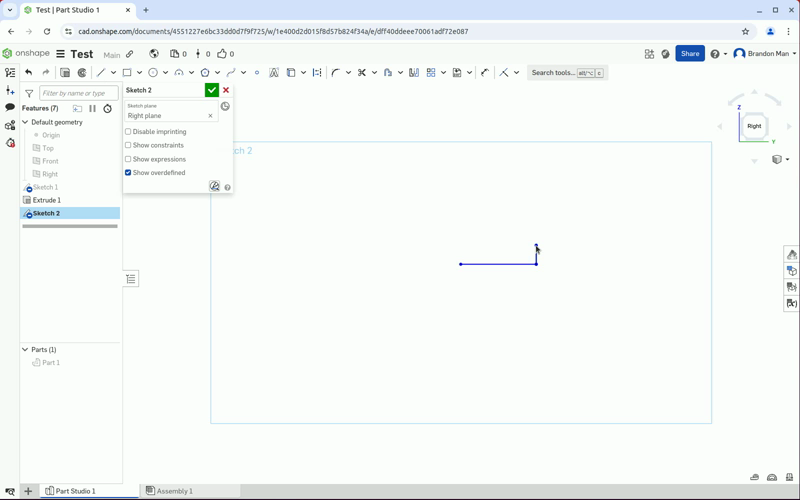
key(a)
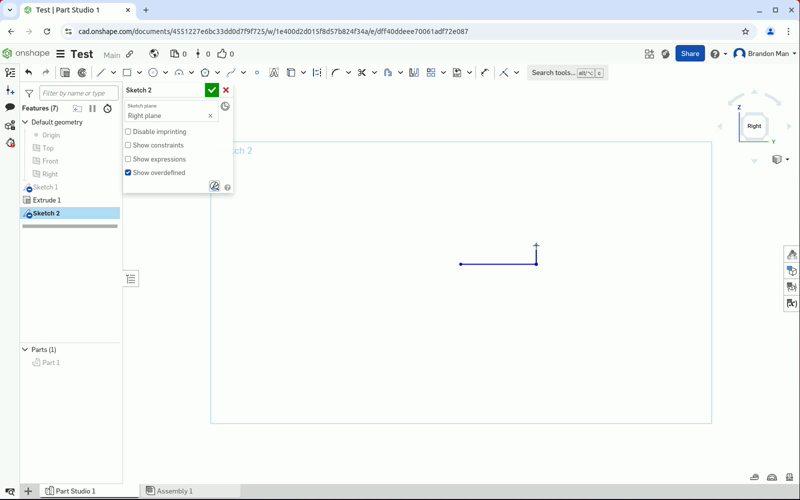
mouse_move(536, 245)
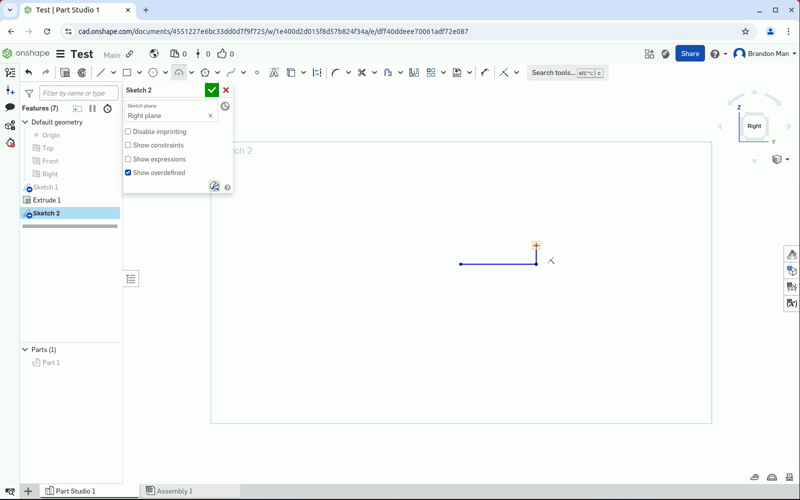
click(536, 245)
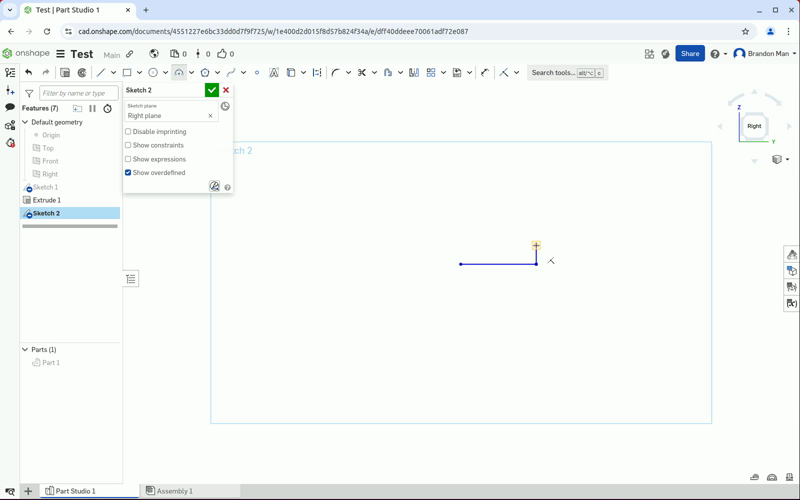
key_down(shift)
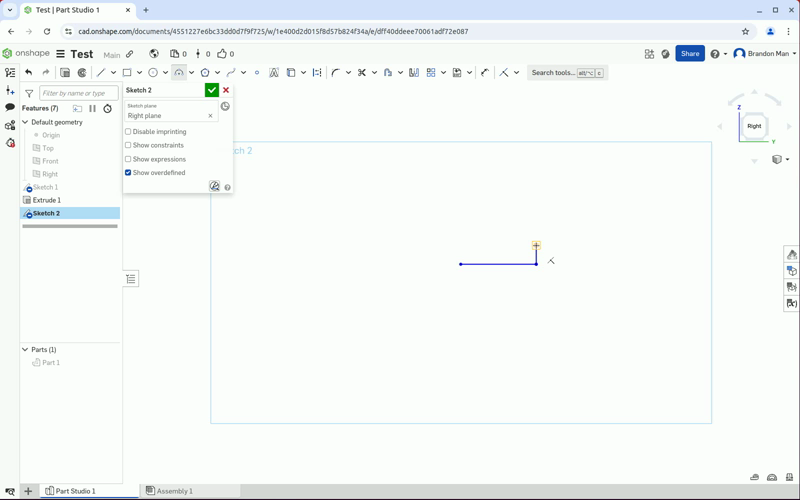
mouse_move(460, 245)
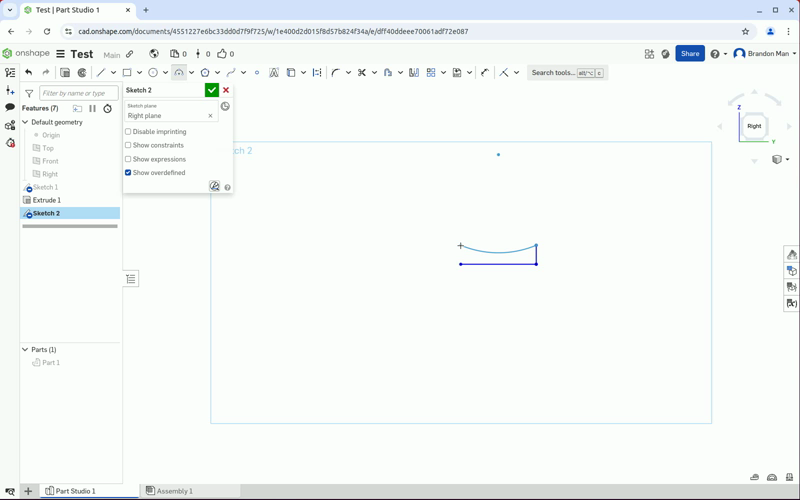
click(460, 245)
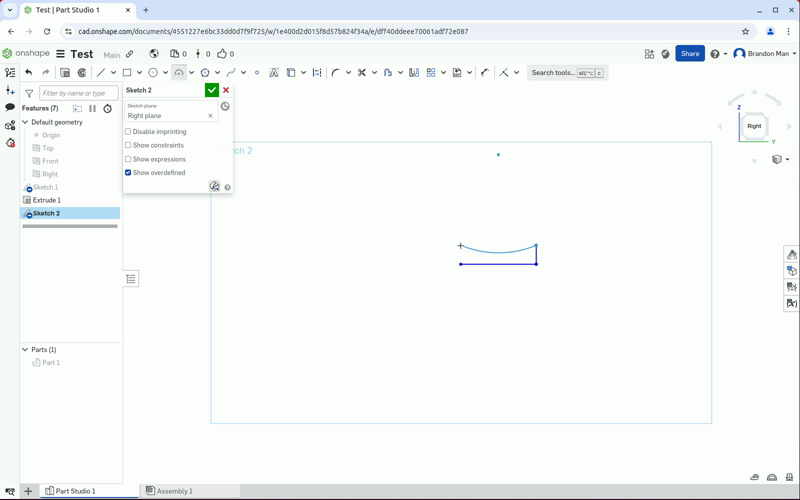
mouse_move(498, 207)
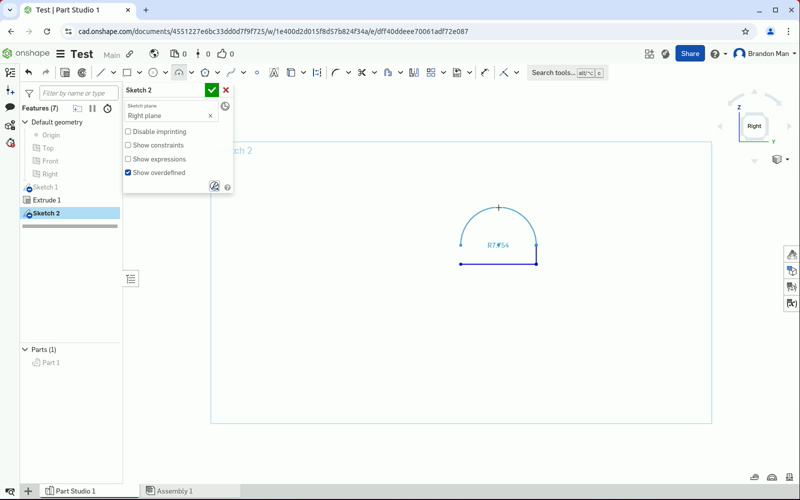
click(498, 207)
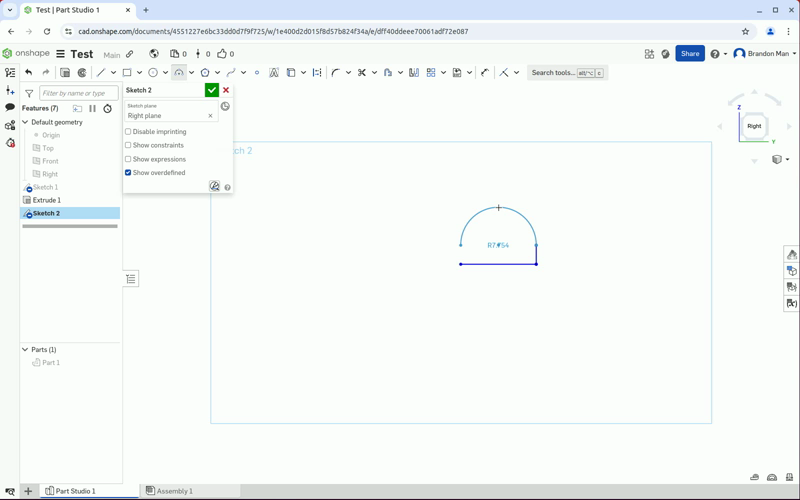
key_up(shift)
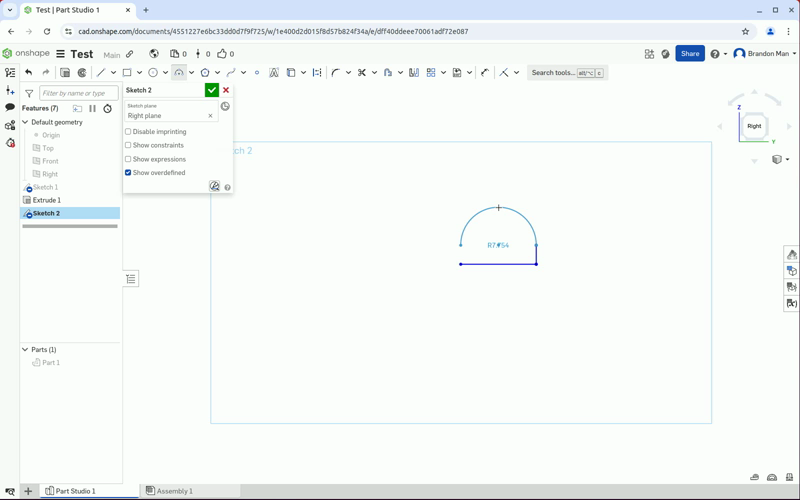
key(esc)
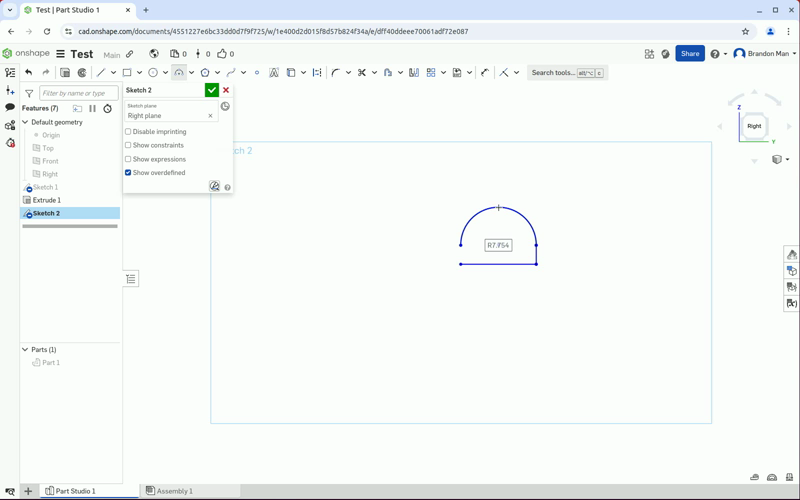
key(l)
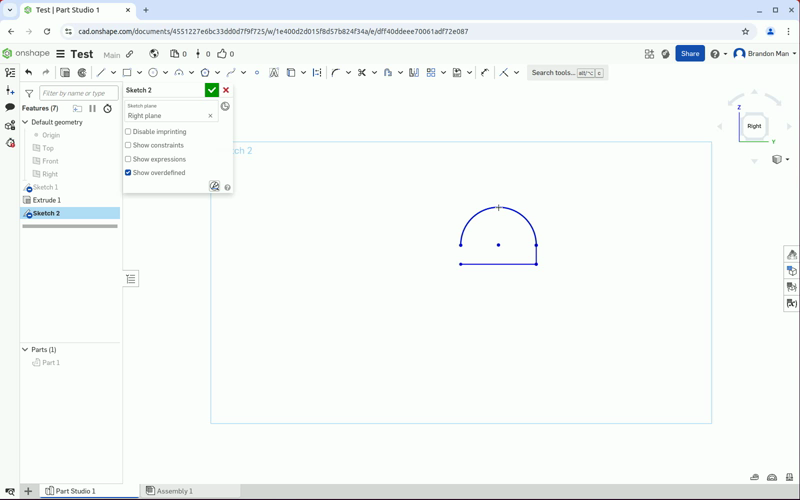
mouse_move(460, 245)
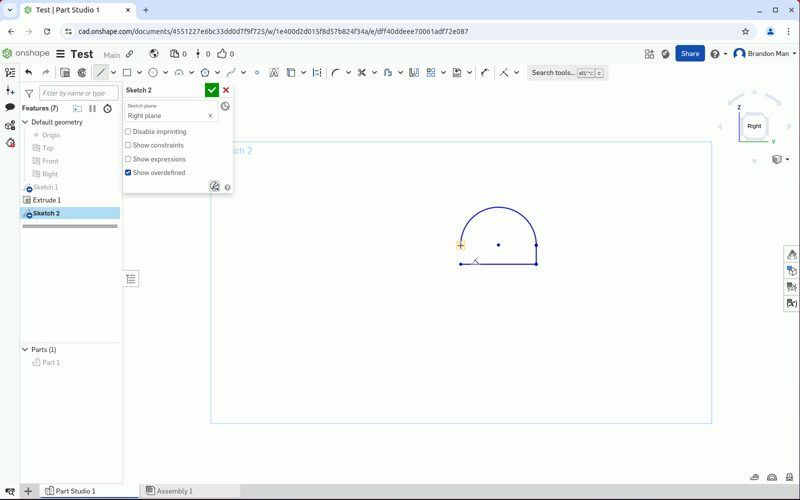
click(460, 245)
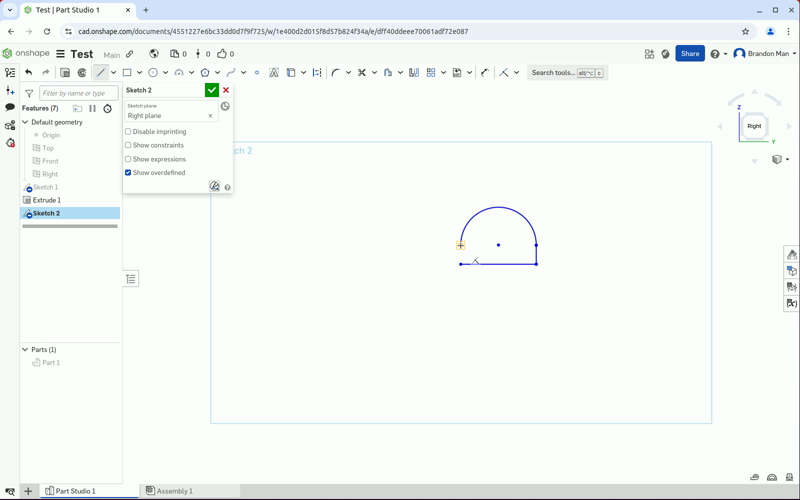
mouse_move(490, 245)
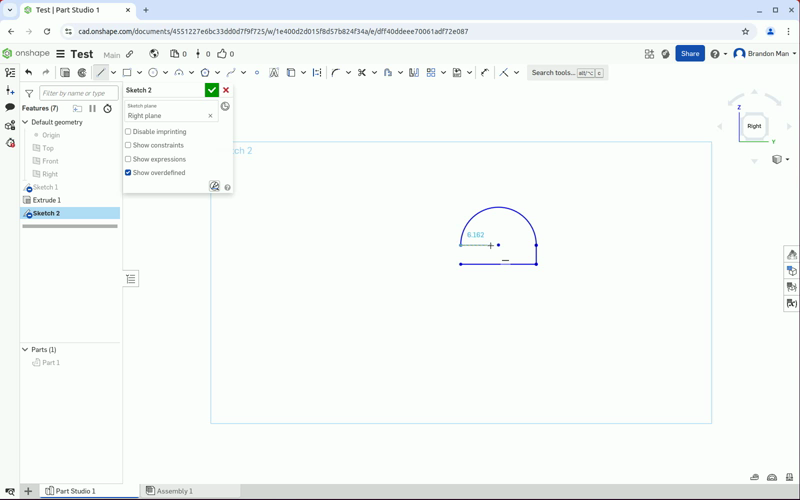
key_down(shift)
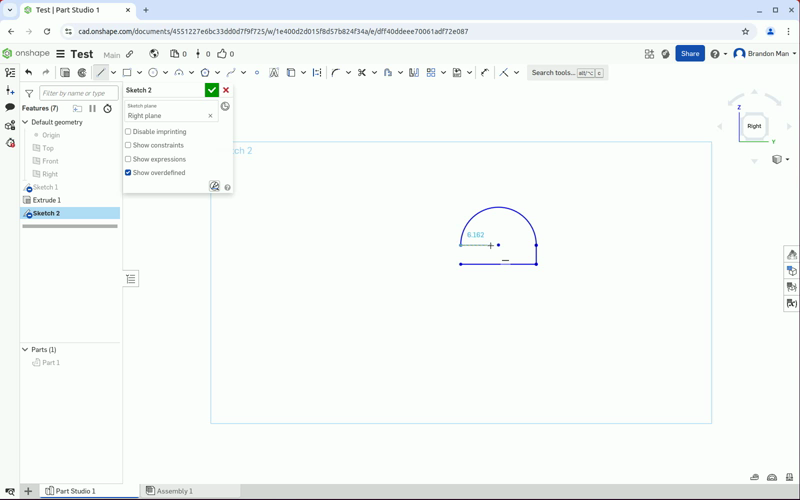
mouse_move(460, 264)
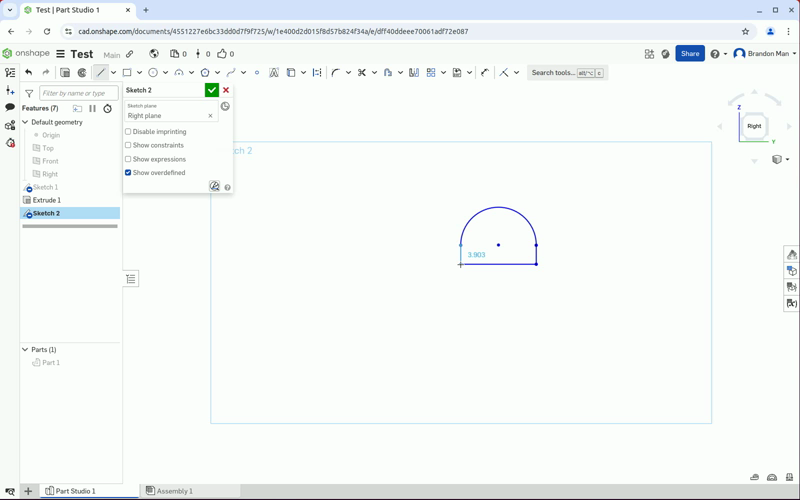
key_up(shift)
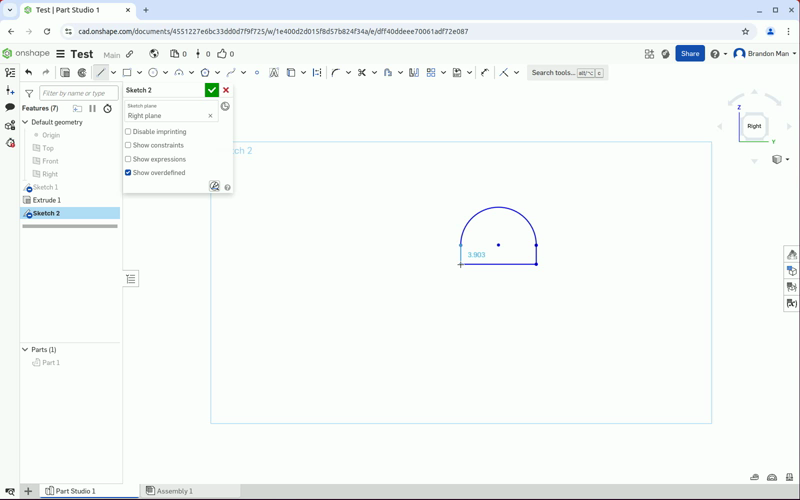
click(460, 264)
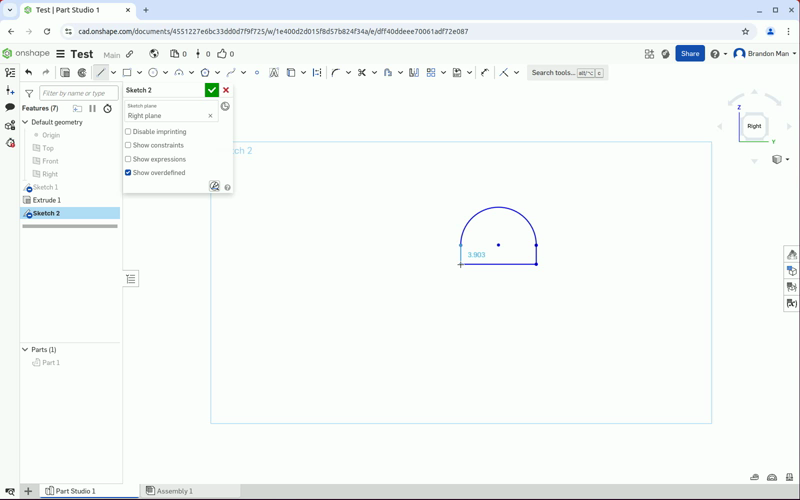
key(esc)
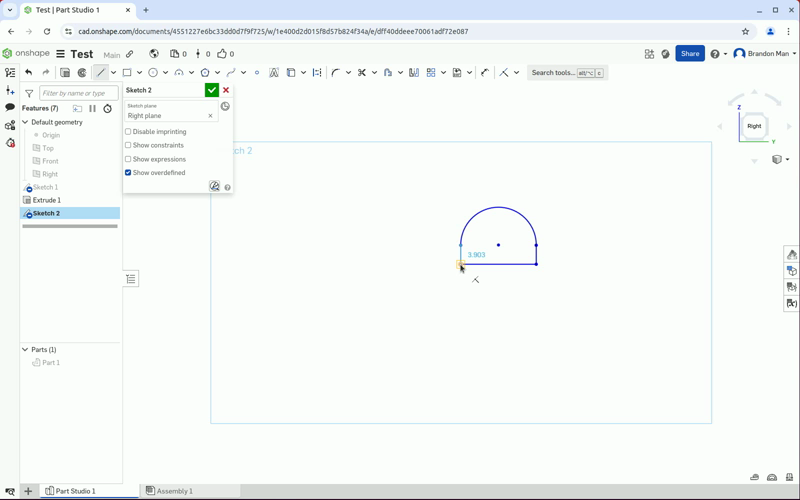
mouse_move(487, 257)
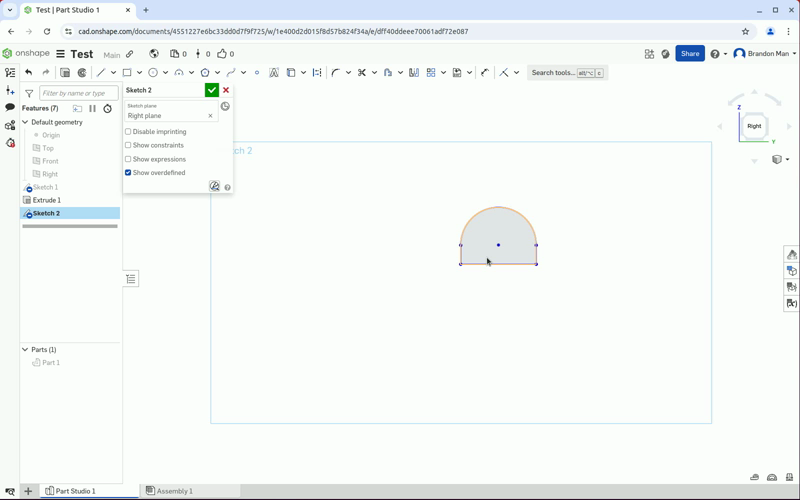
click(487, 257)
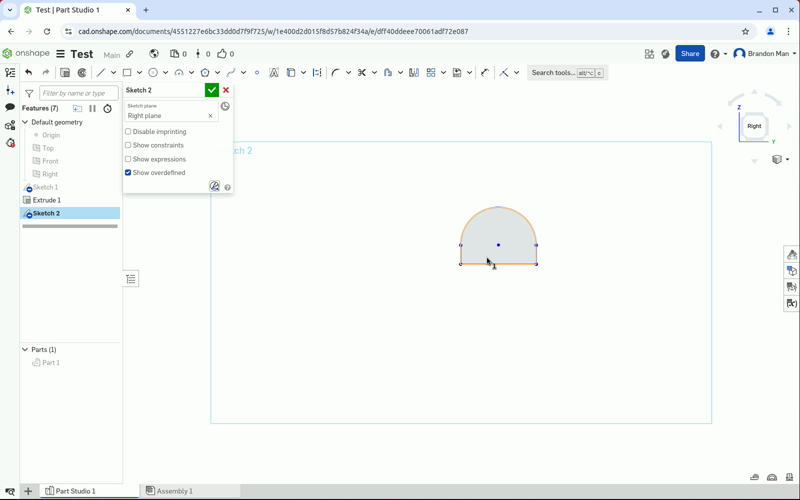
mouse_move(73, 352)
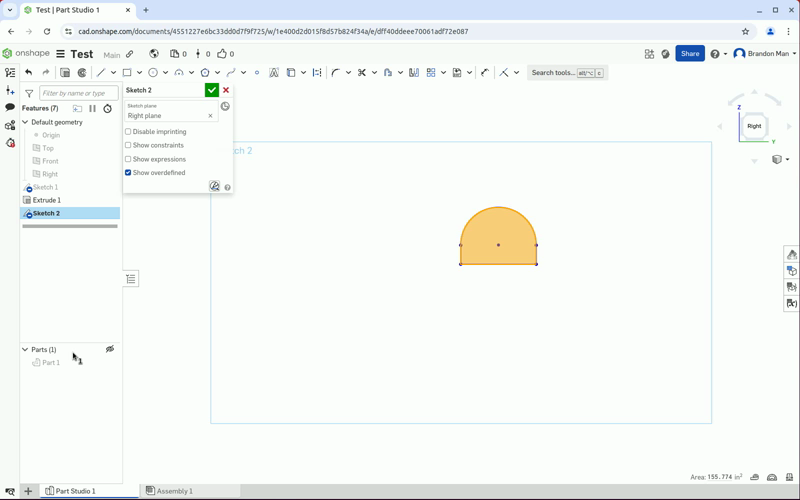
key(shift+y)
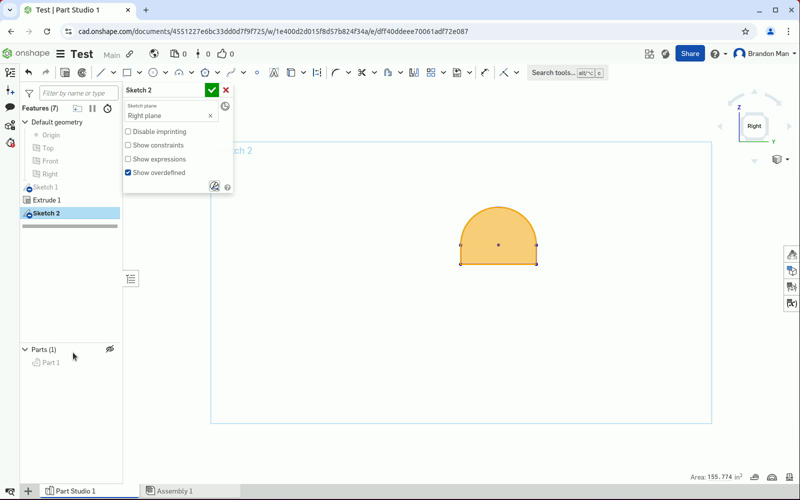
key(shift+e)
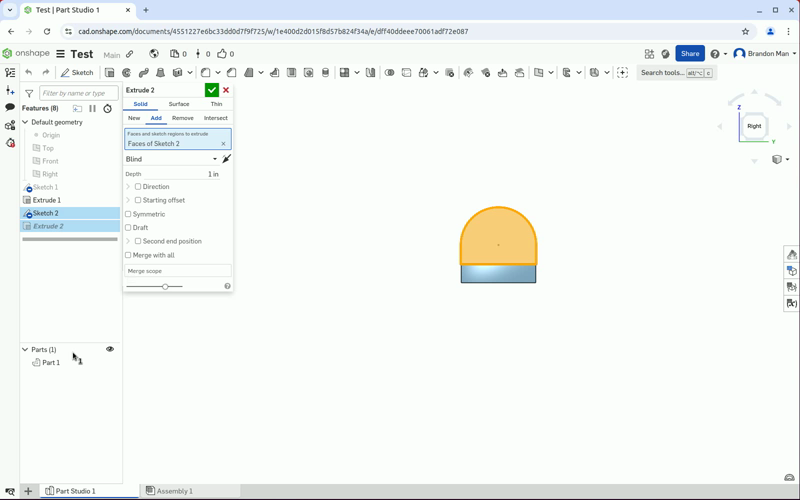
mouse_move(143, 106)
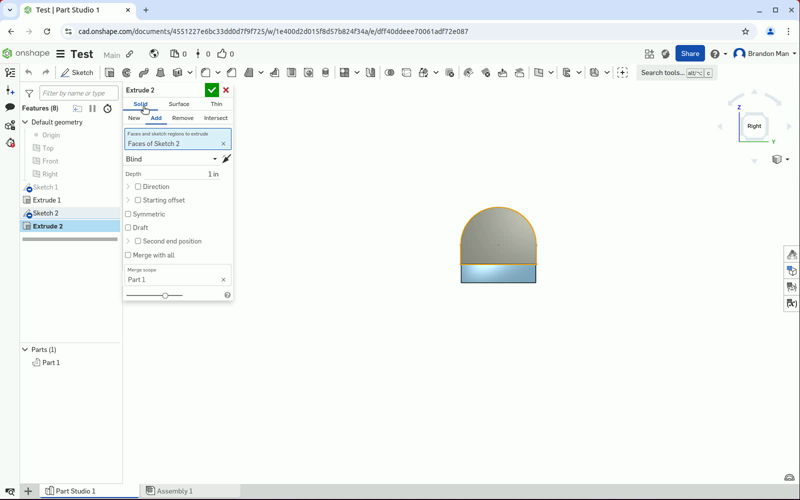
click(143, 106)
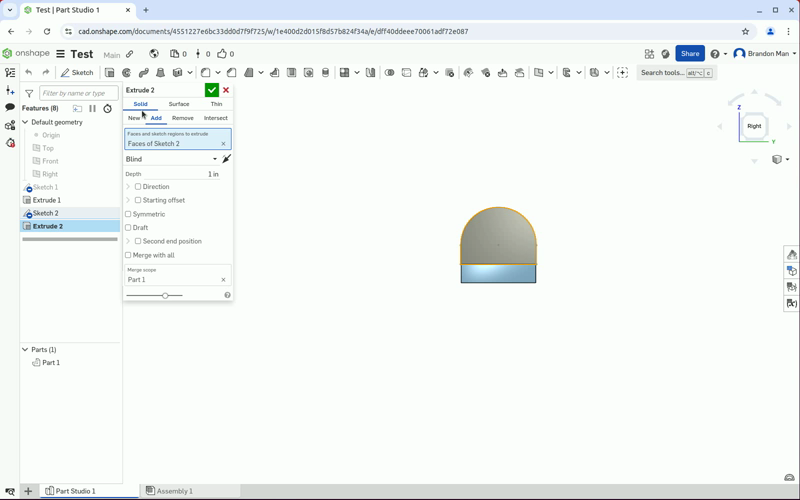
mouse_move(137, 120)
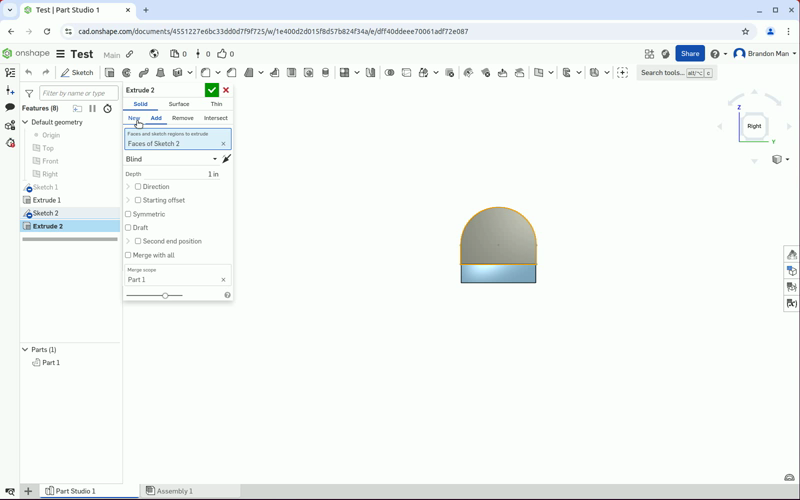
click(137, 120)
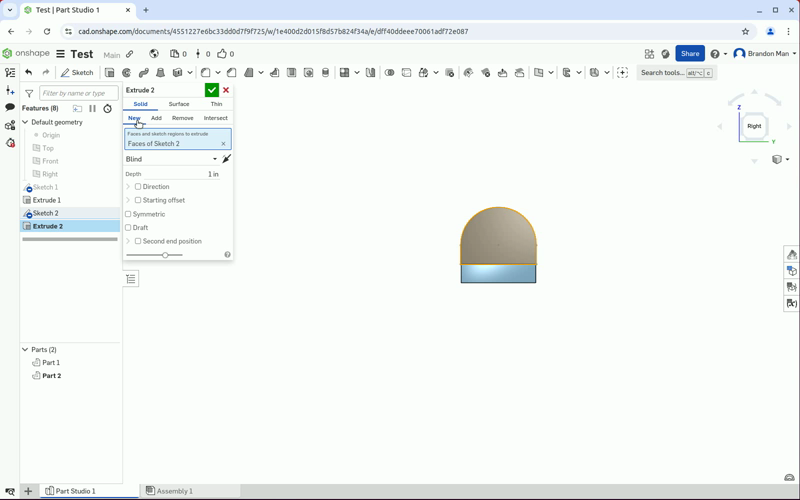
key(tab, 4)
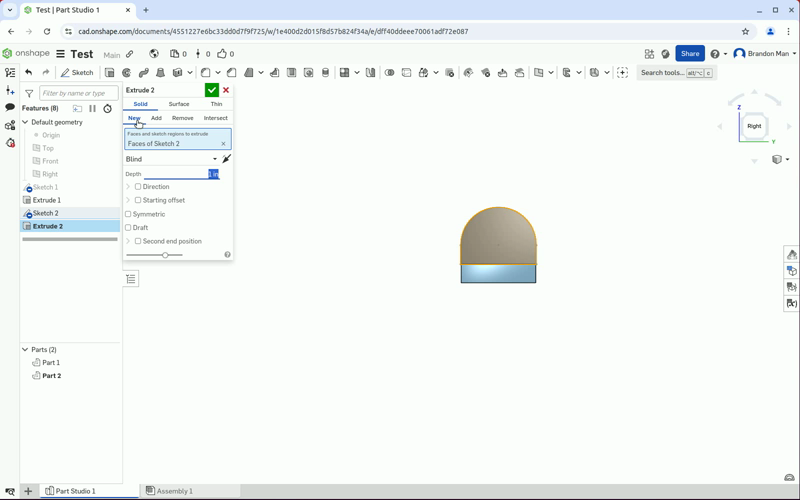
text(-7.703)
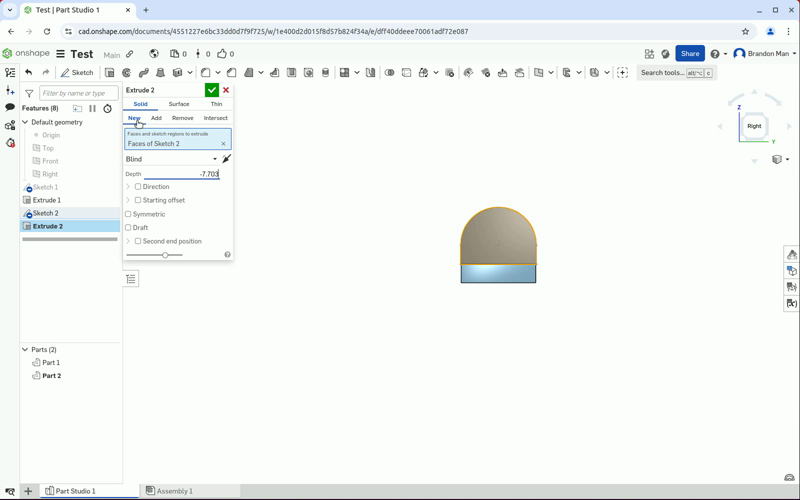
key(enter)
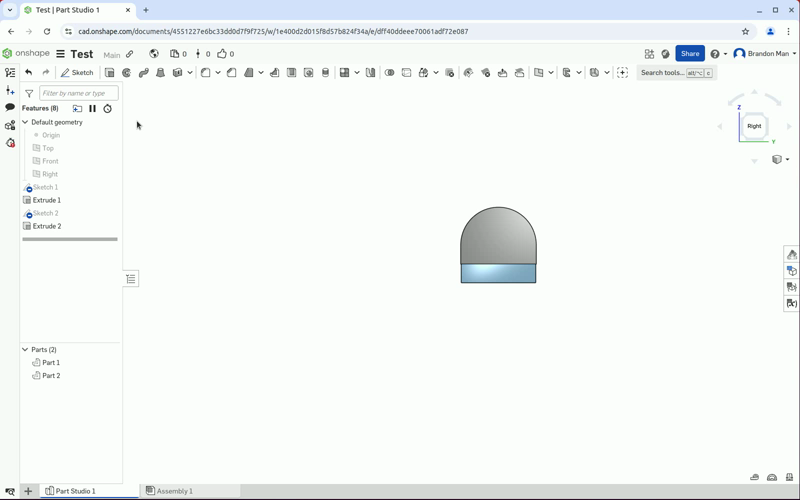
key(shift+h)
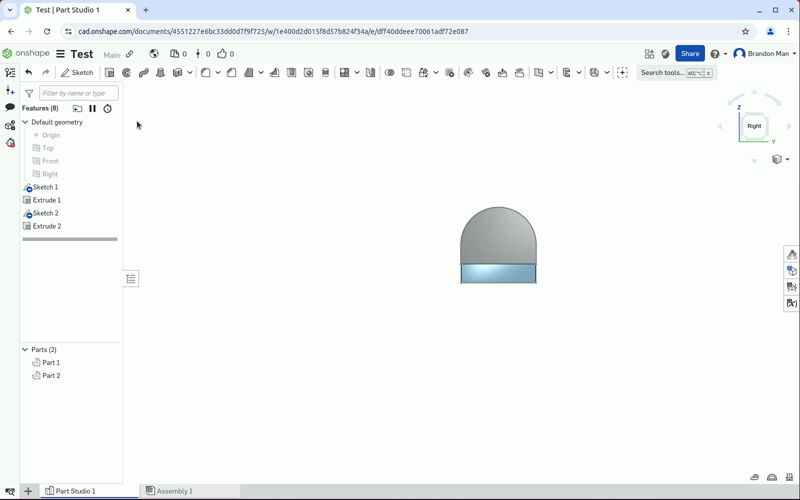
key(shift+h)
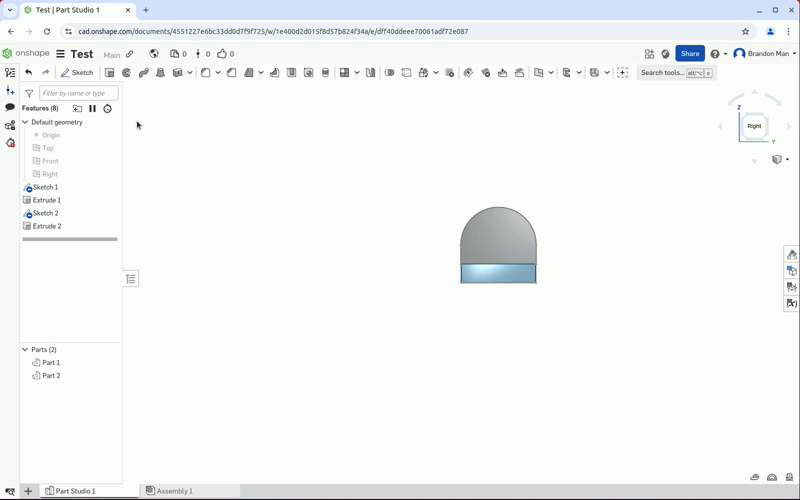
key(shift+7)
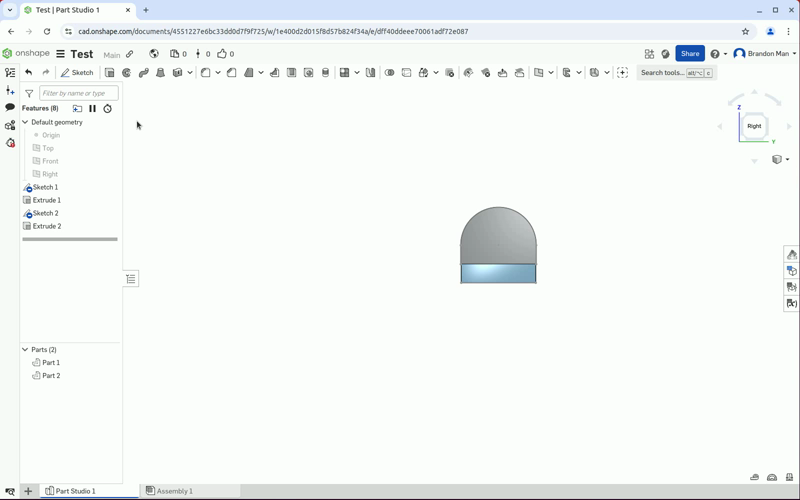
key(right, 2)
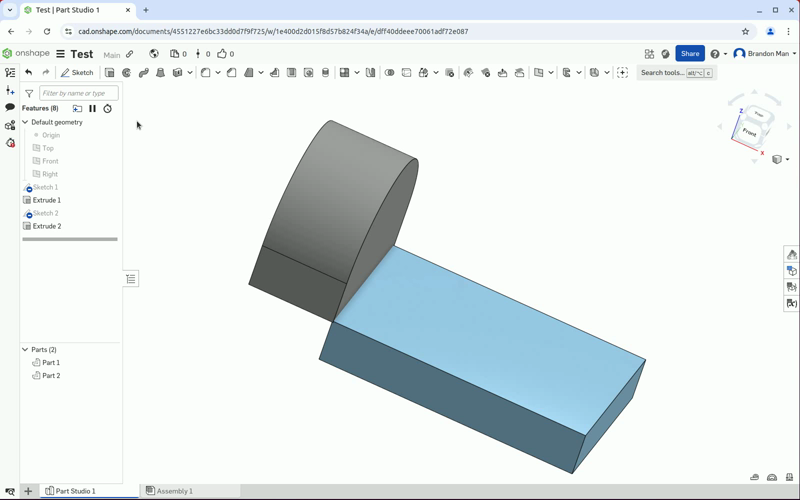
key(down, 2)
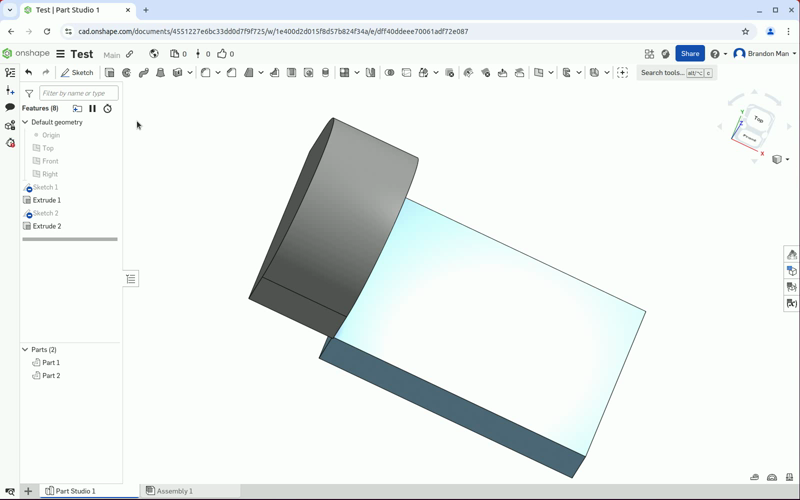
key(up, 2)
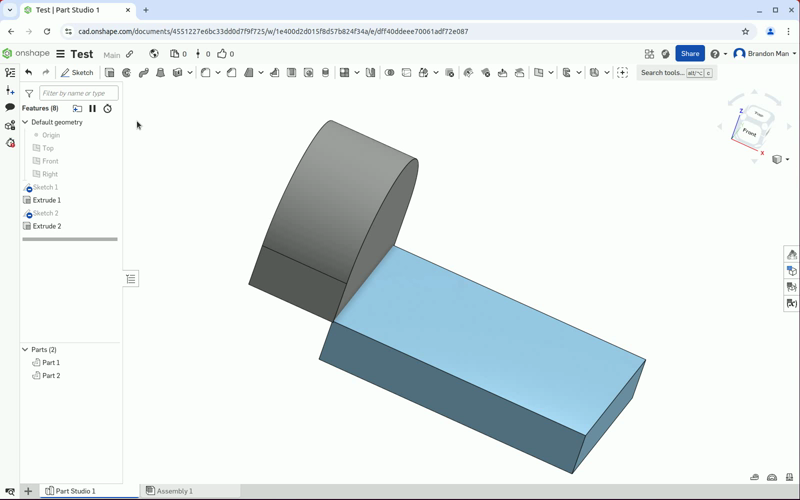
key(left, 2)
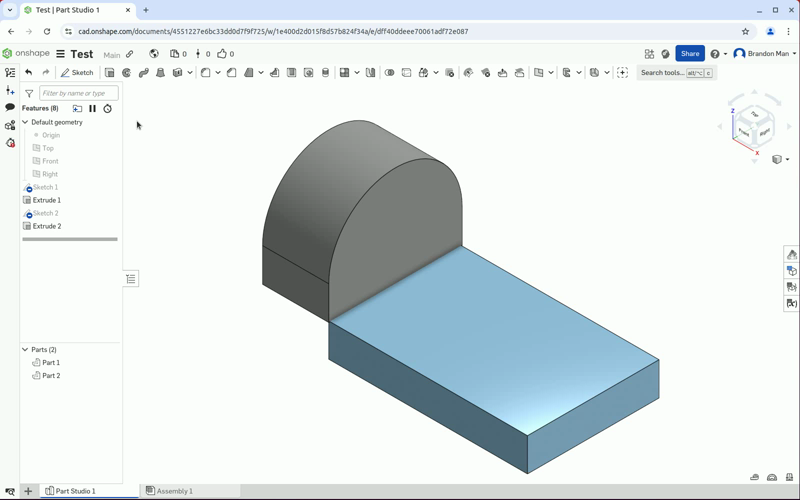
mouse_move(73, 189)
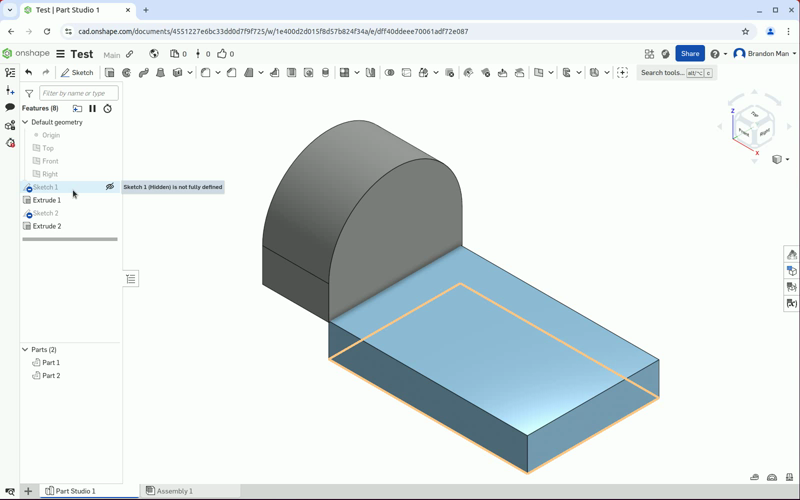
click(73, 189)